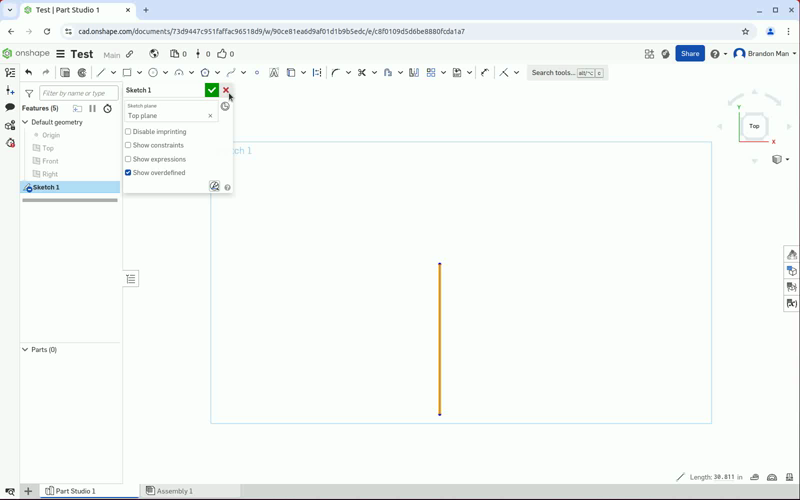
key(shift+h)
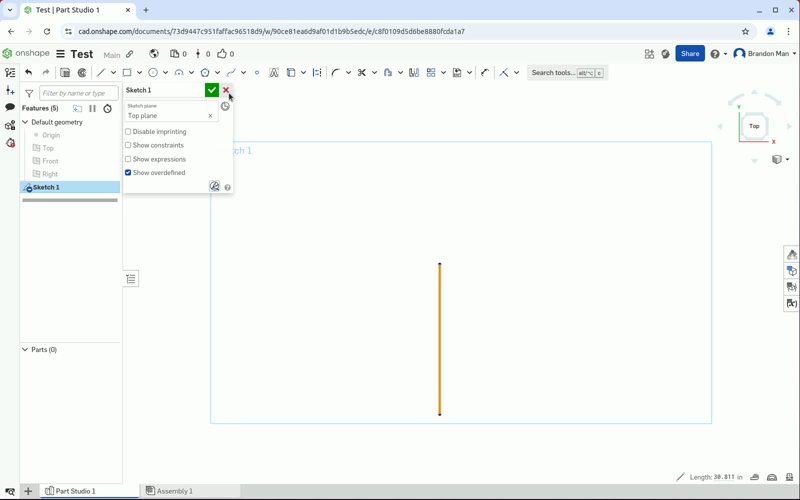
key(shift+s)
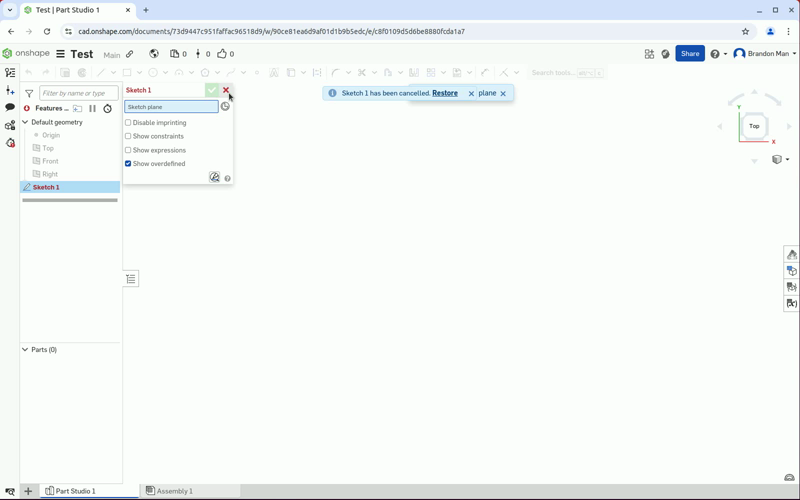
mouse_move(73, 150)
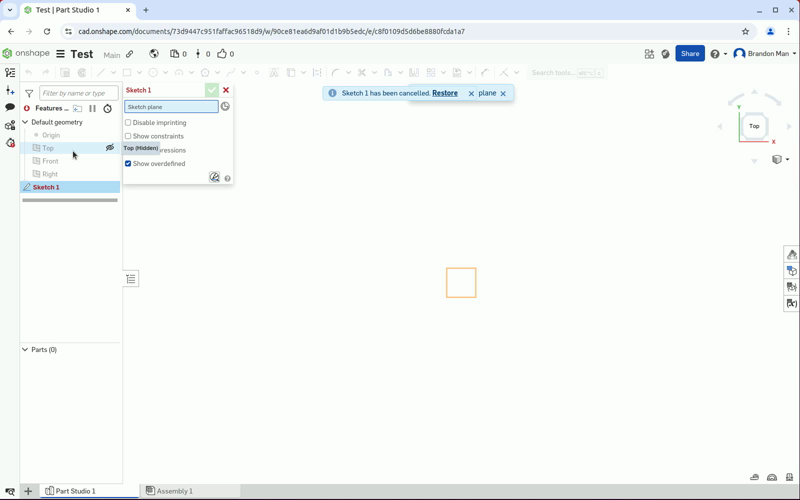
click(73, 150)
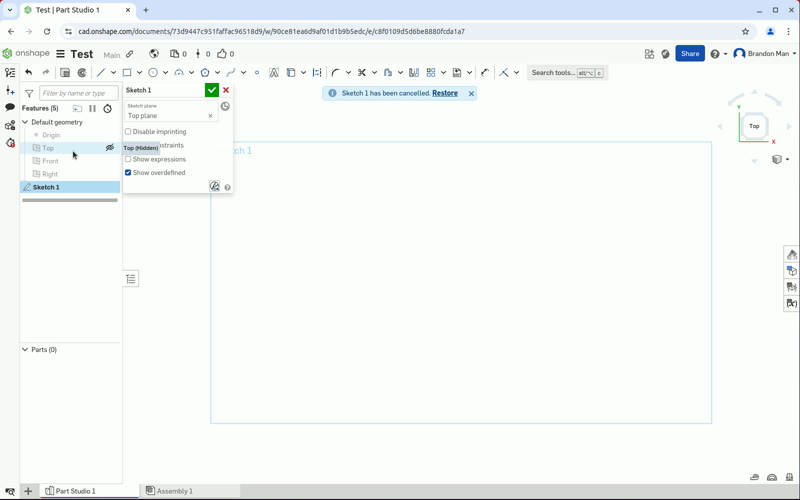
mouse_move(73, 352)
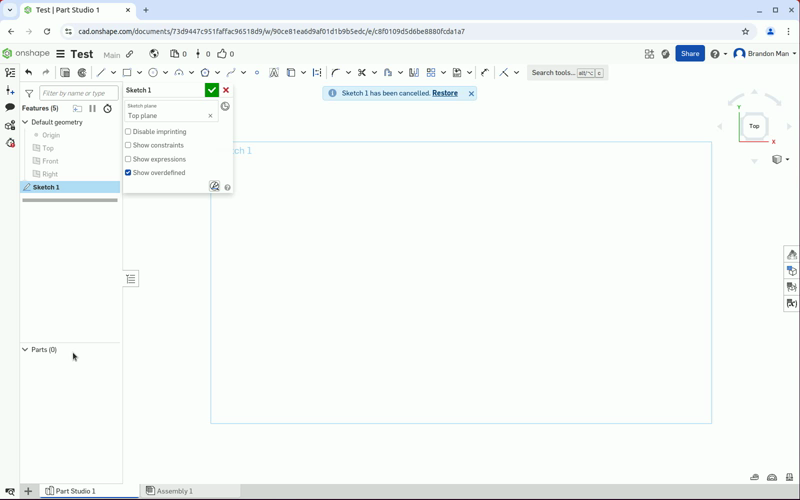
key(y)
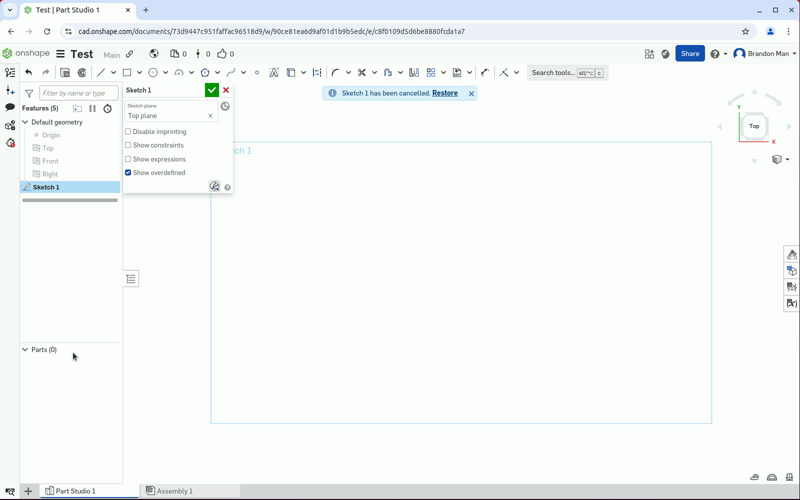
key(l)
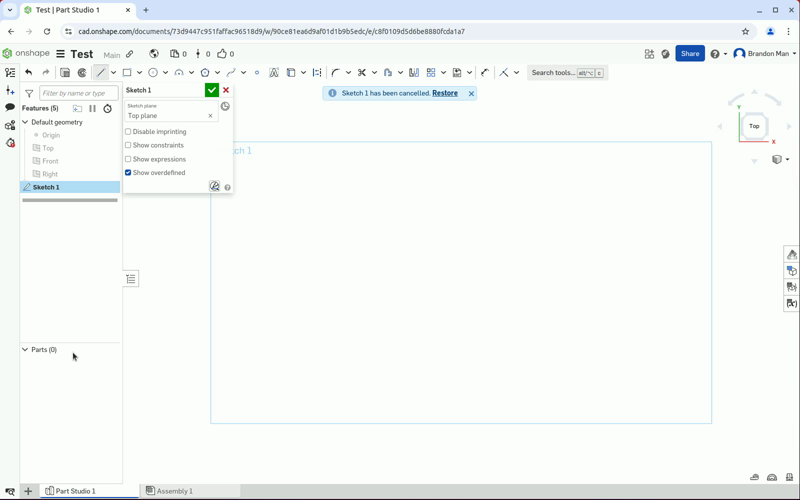
key_down(shift)
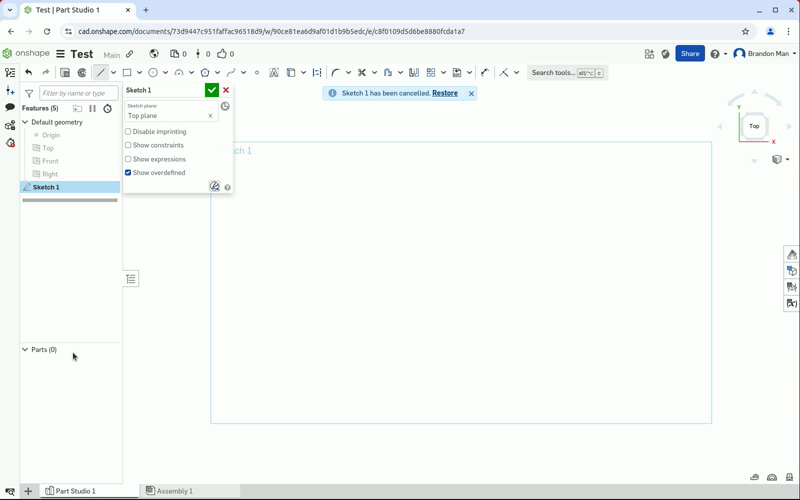
mouse_move(460, 282)
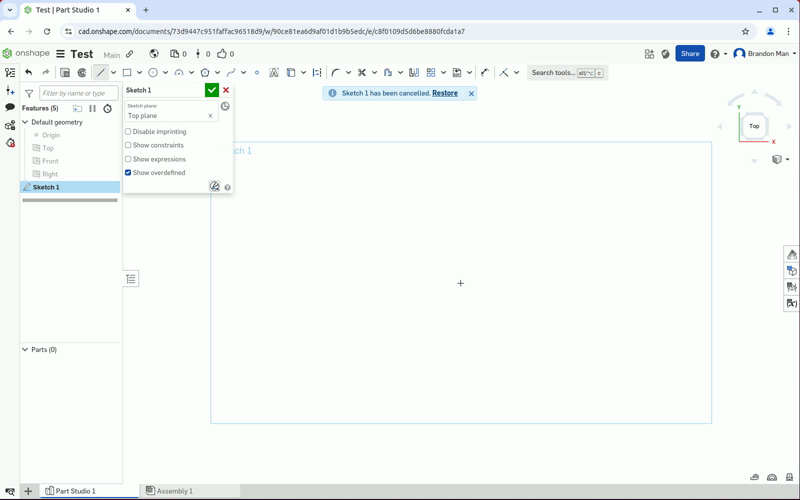
click(460, 282)
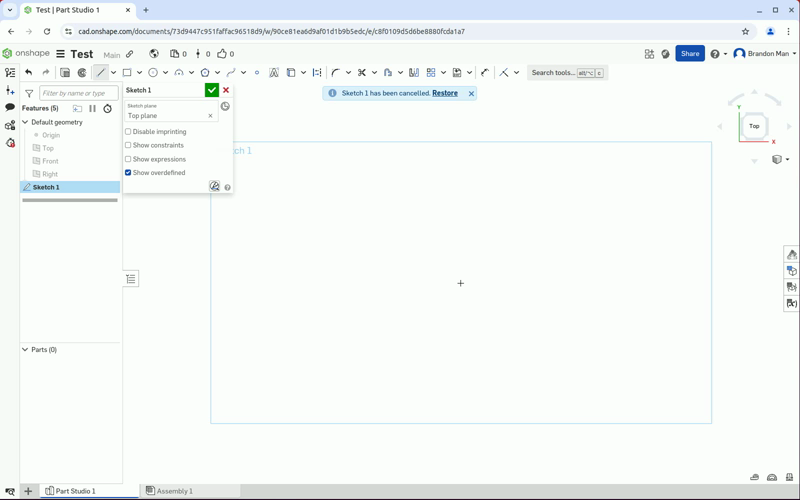
key_up(shift)
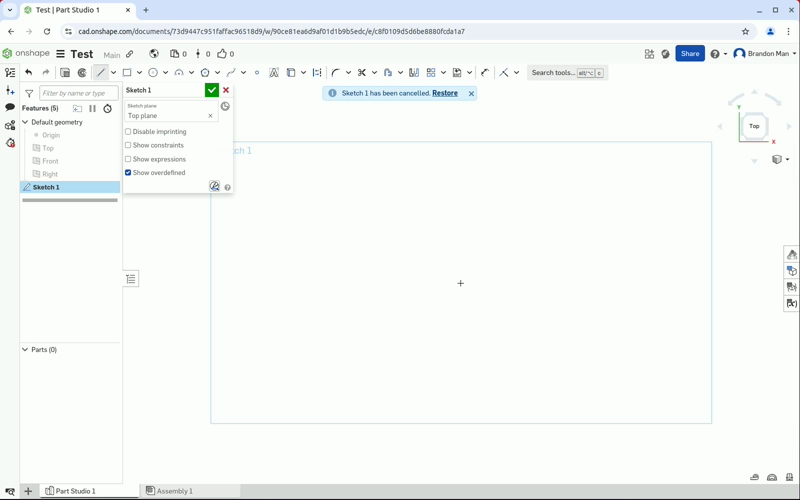
key_down(shift)
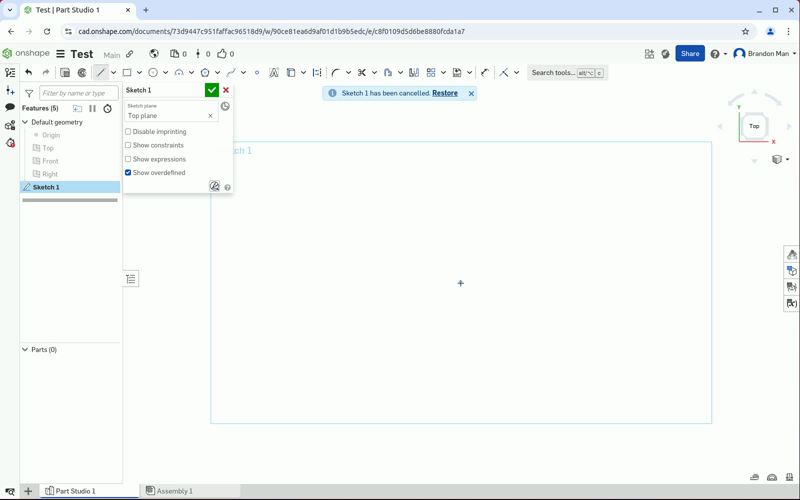
mouse_move(490, 282)
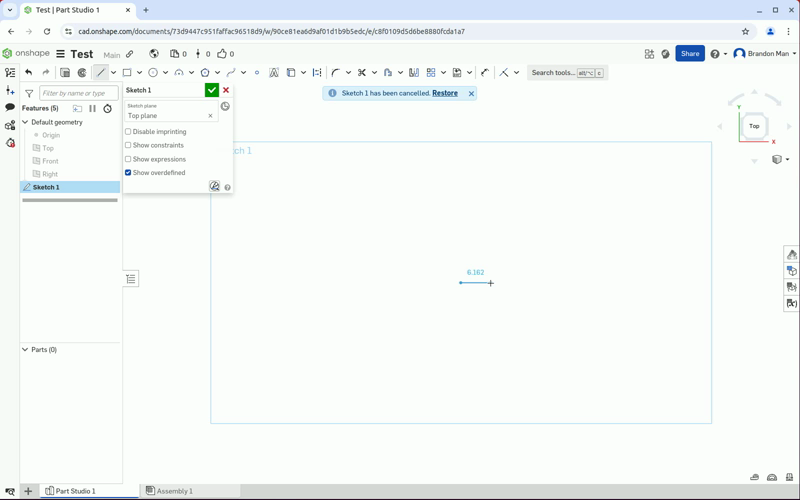
mouse_move(517, 282)
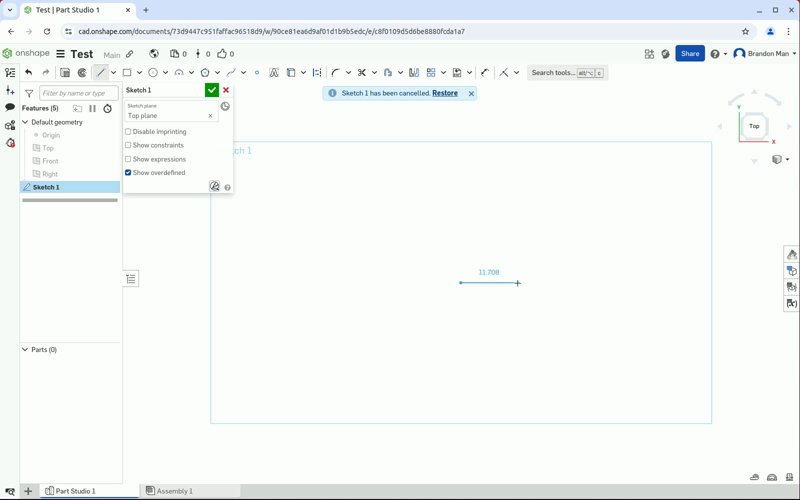
click(517, 282)
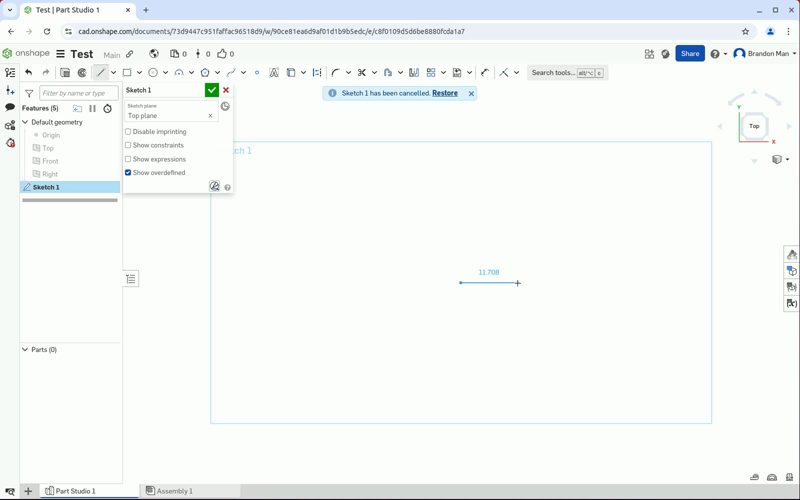
key_up(shift)
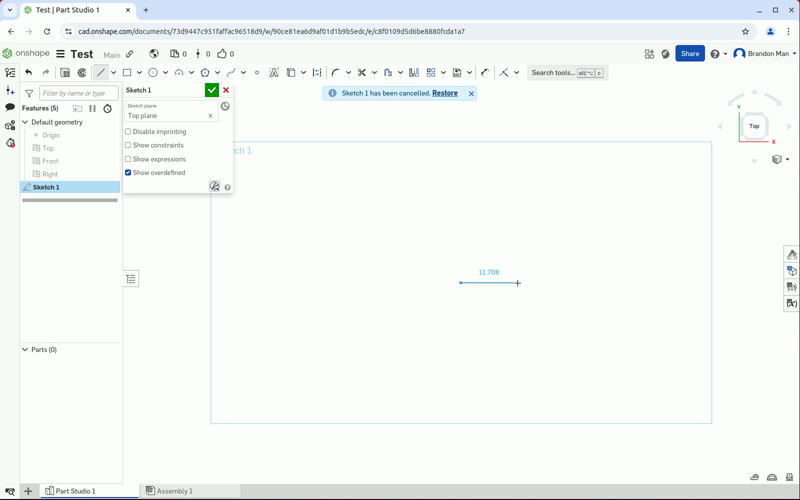
key_down(shift)
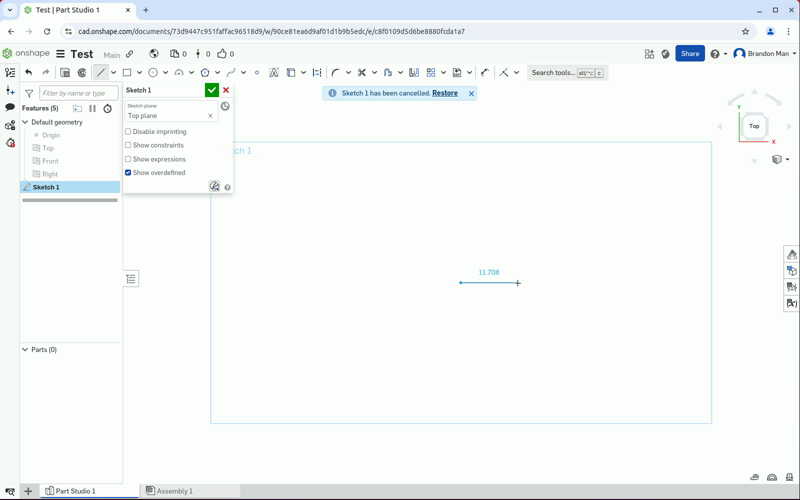
mouse_move(547, 282)
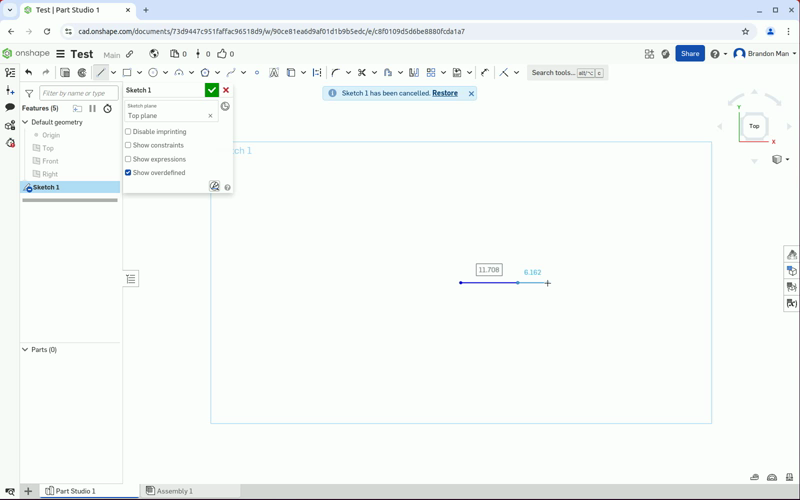
mouse_move(517, 226)
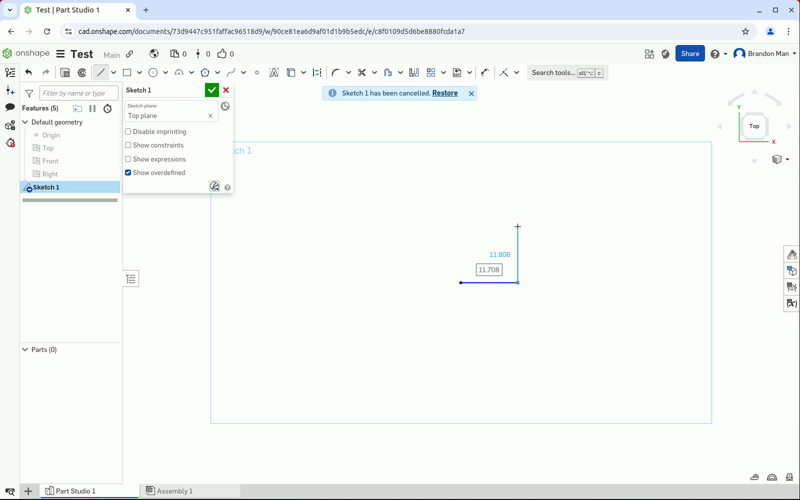
click(517, 226)
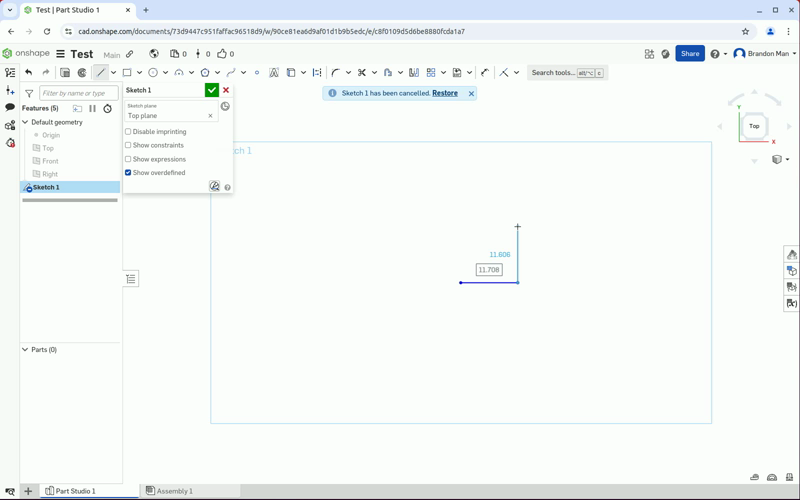
key_up(shift)
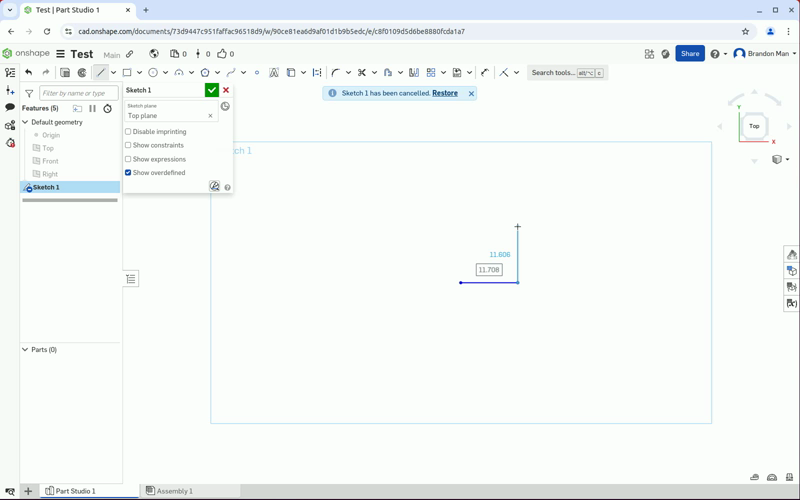
key_down(shift)
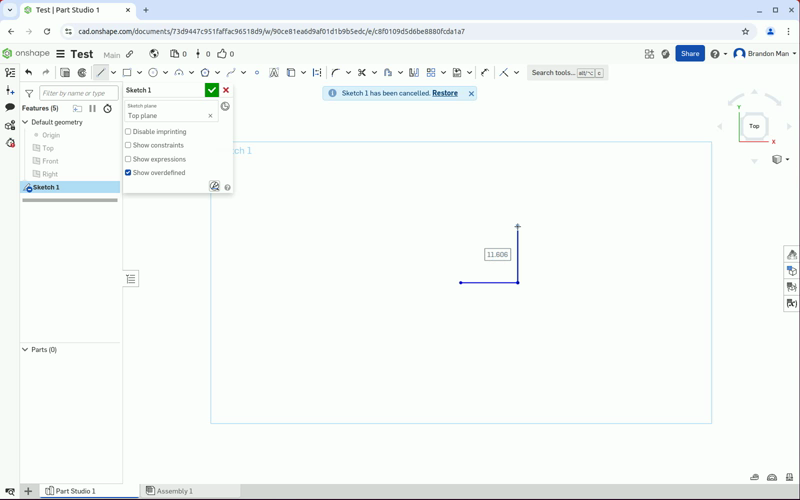
mouse_move(547, 226)
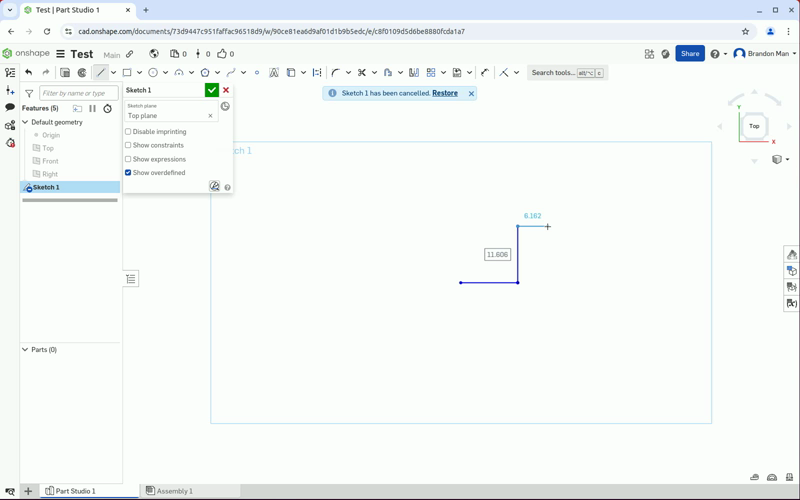
mouse_move(460, 226)
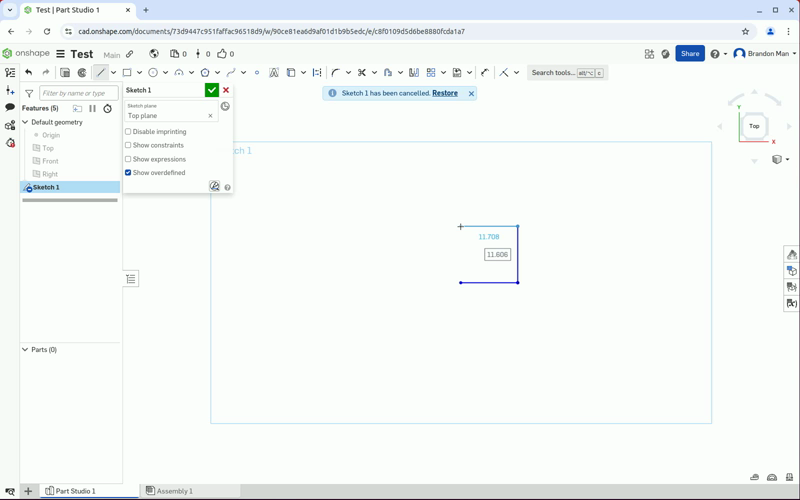
click(460, 226)
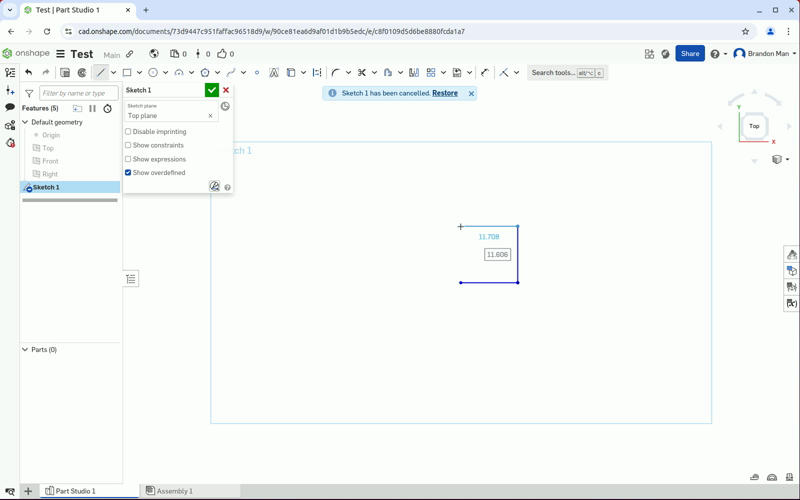
key_up(shift)
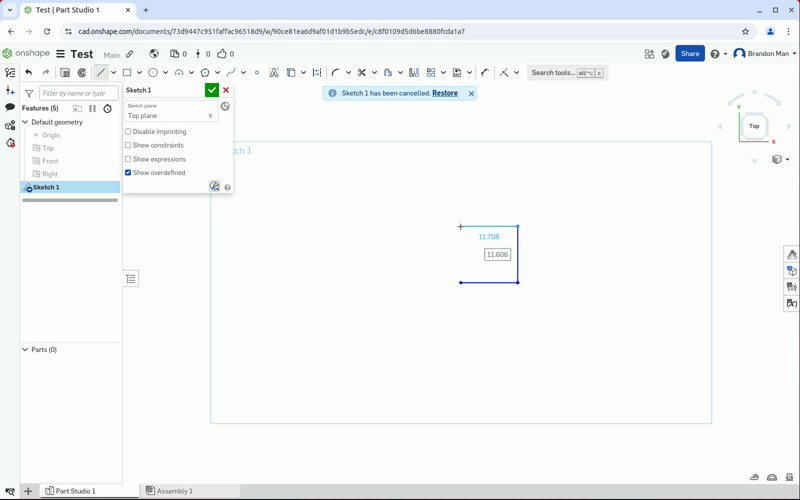
mouse_move(490, 226)
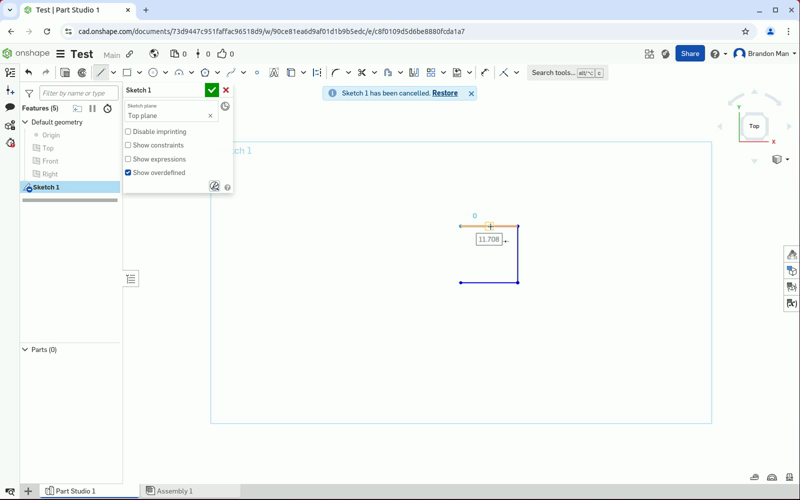
key_down(shift)
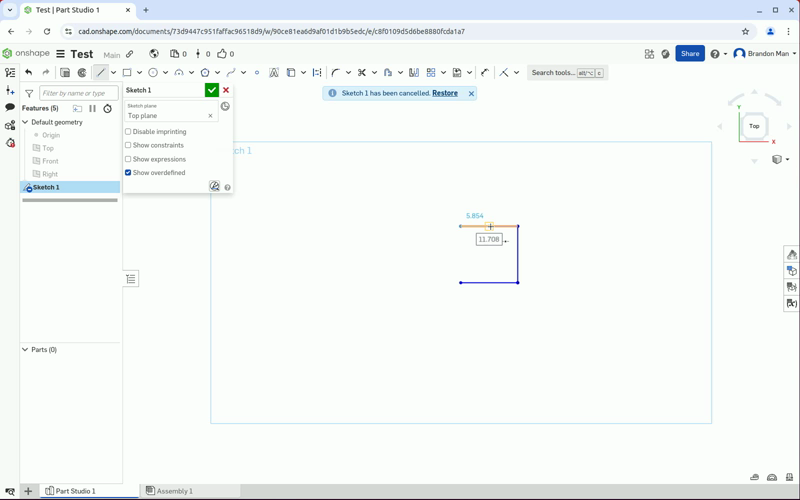
mouse_move(460, 282)
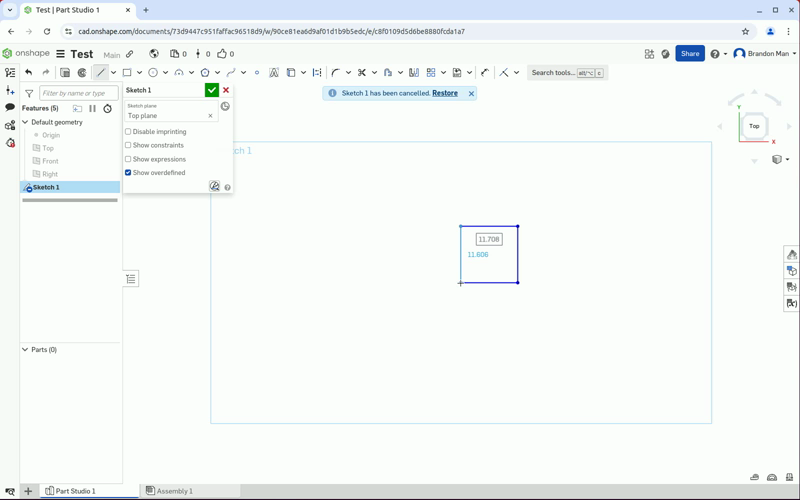
key_up(shift)
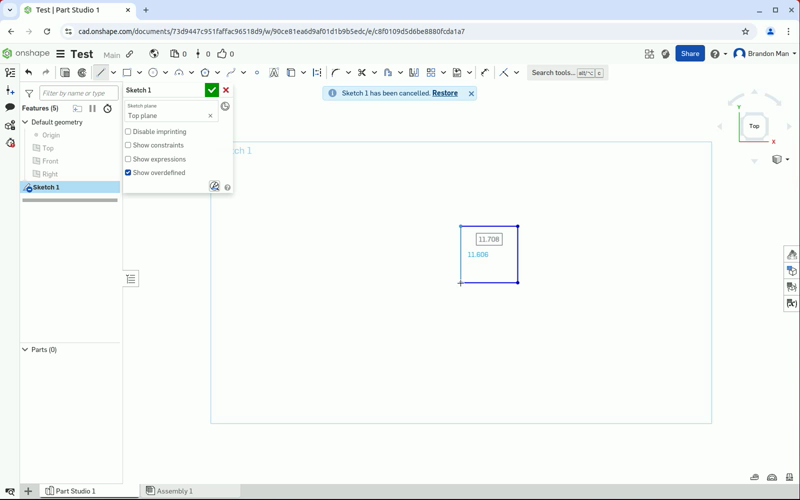
click(460, 282)
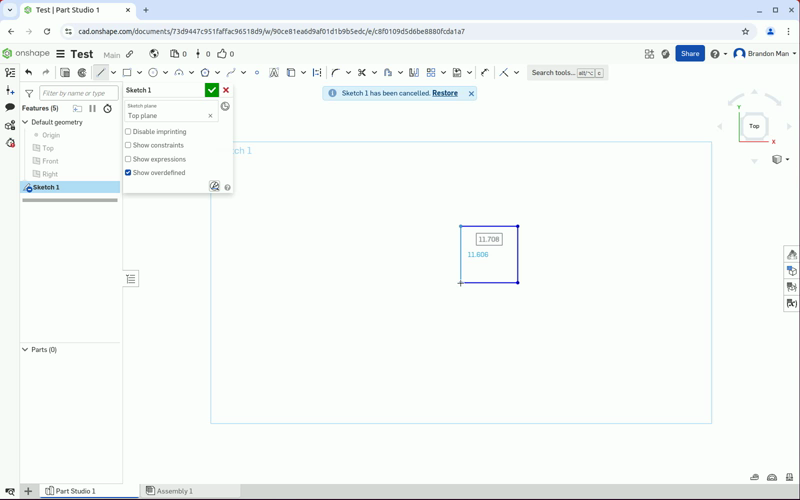
key(esc)
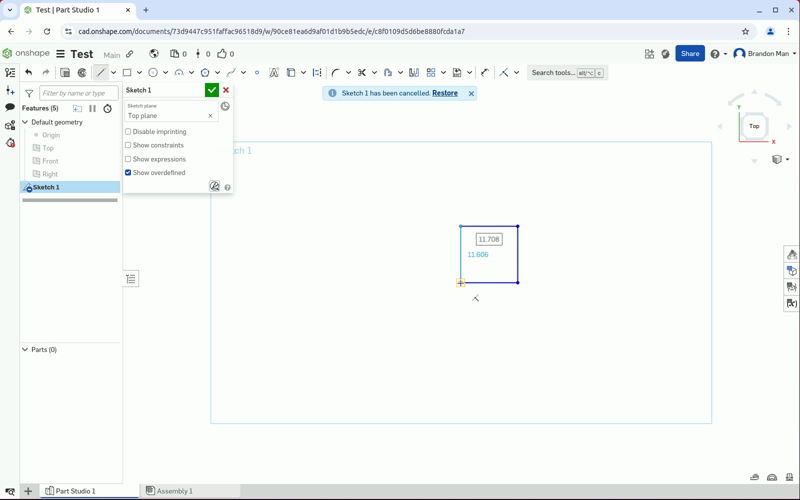
mouse_move(492, 265)
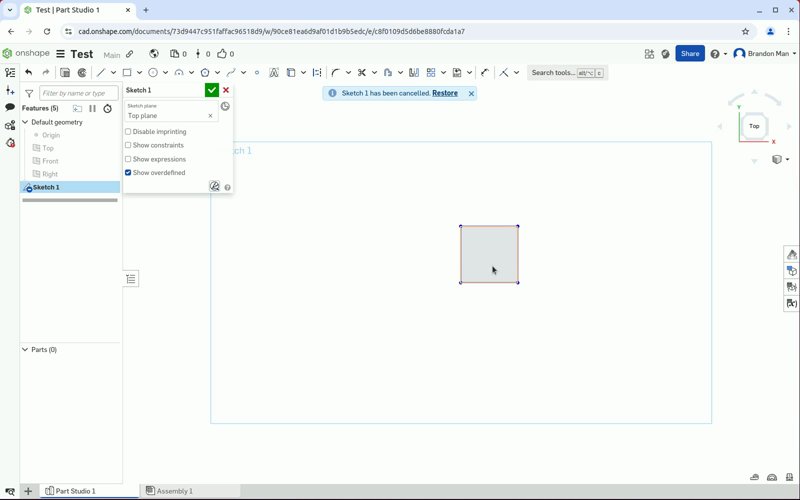
click(492, 265)
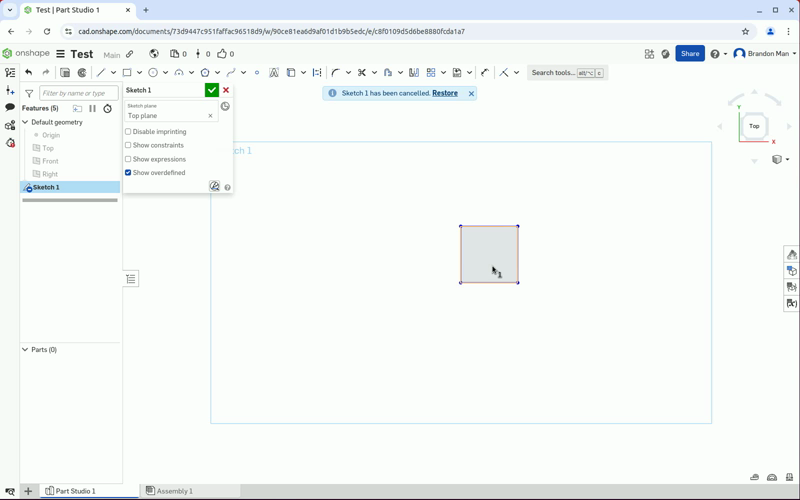
mouse_move(73, 352)
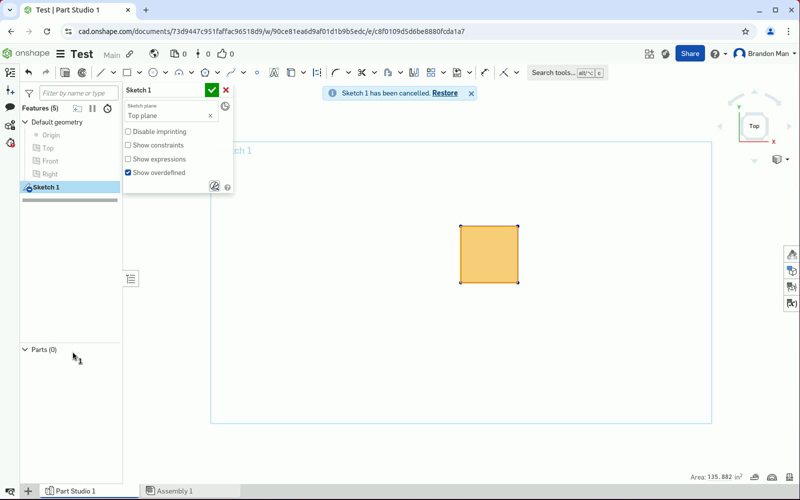
key(shift+y)
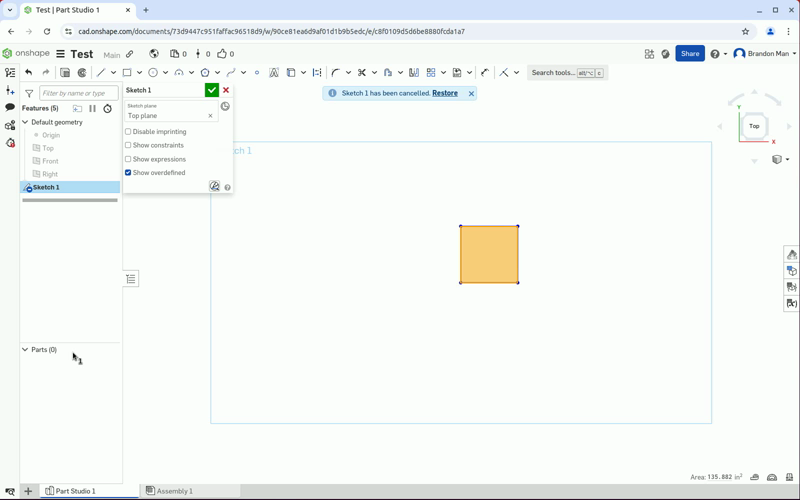
key(shift+e)
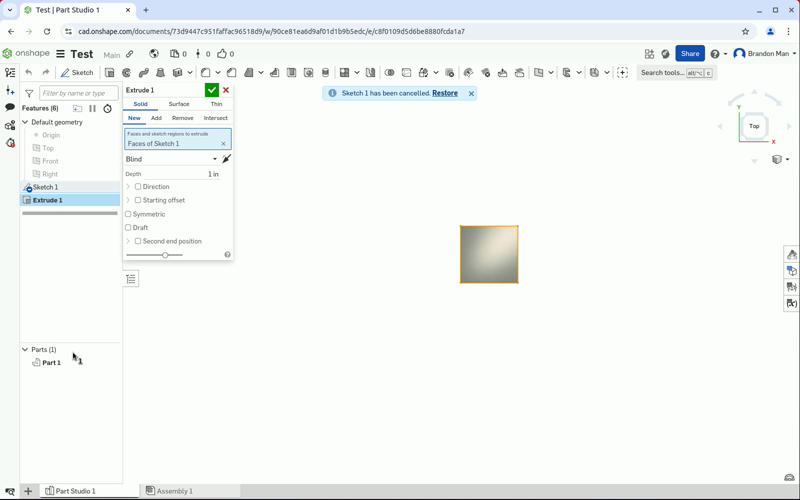
mouse_move(143, 106)
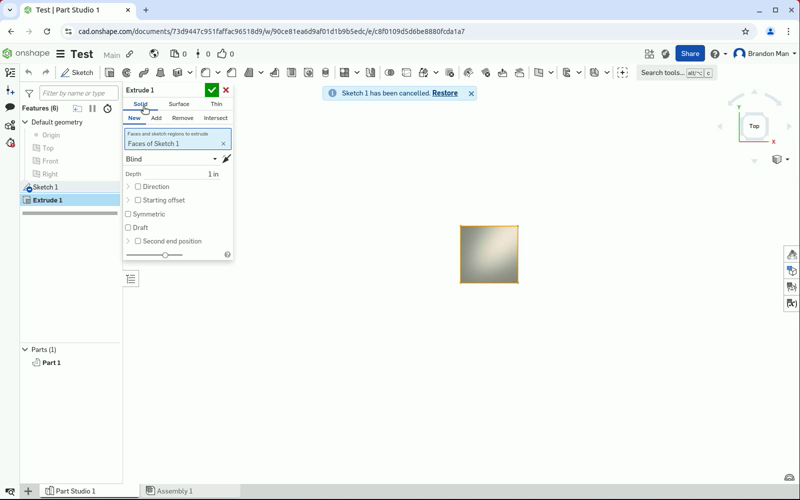
click(143, 106)
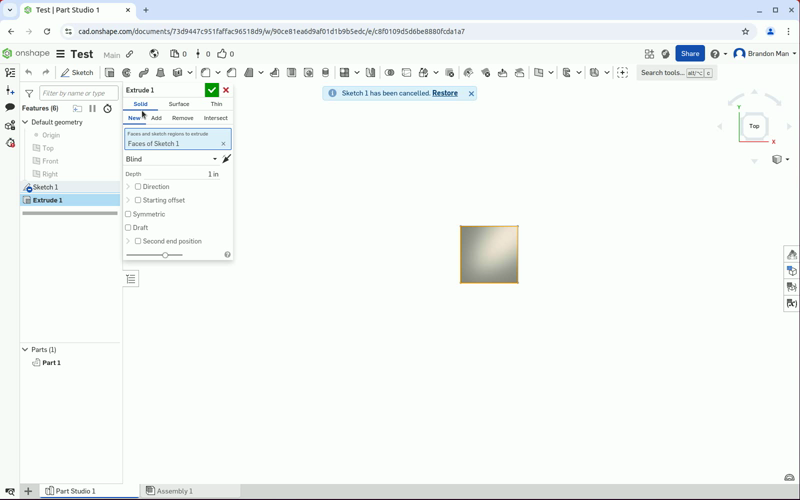
mouse_move(137, 120)
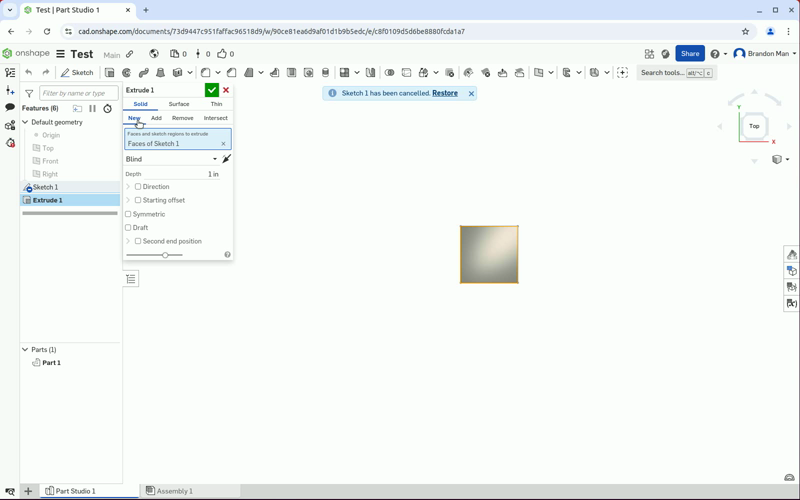
click(137, 120)
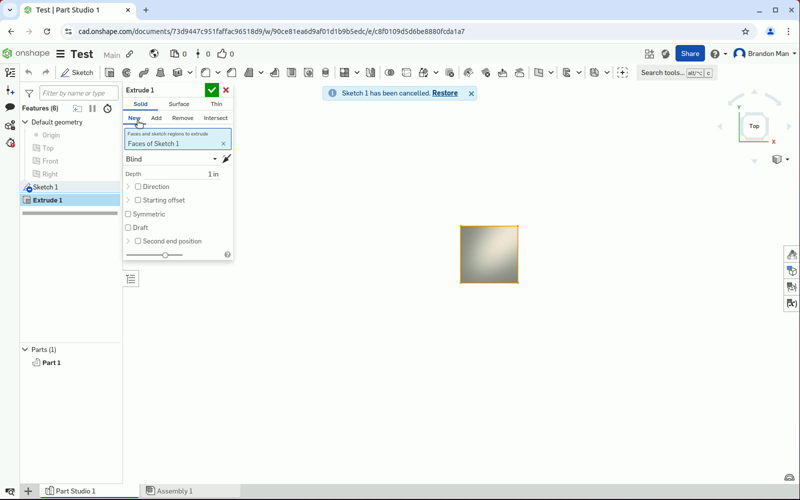
key(tab, 4)
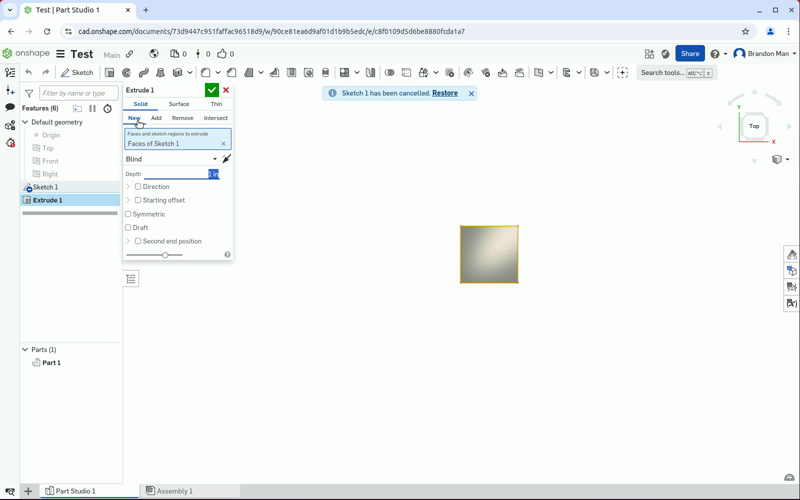
text(23.108)
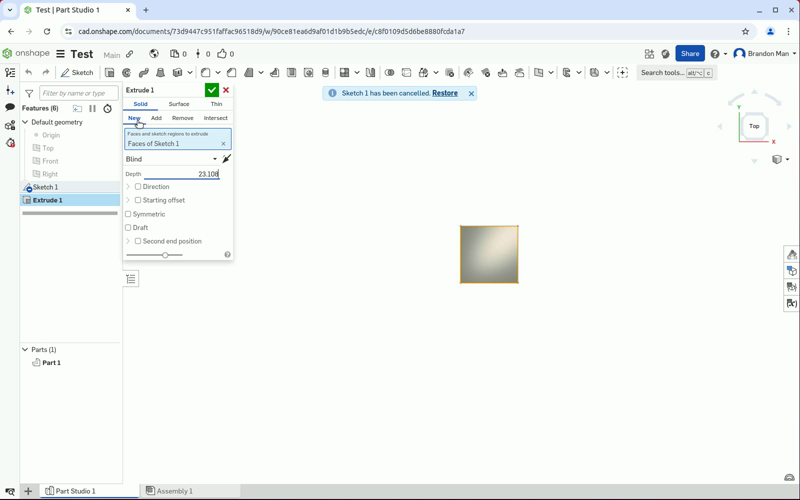
key(enter)
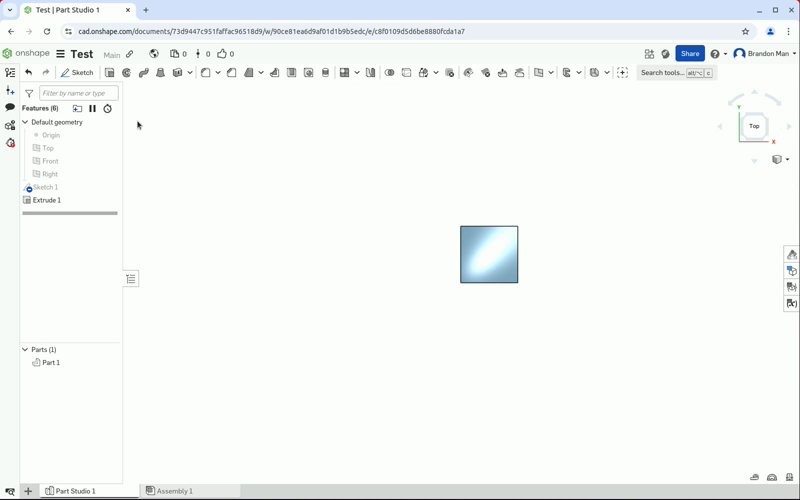
key(shift+h)
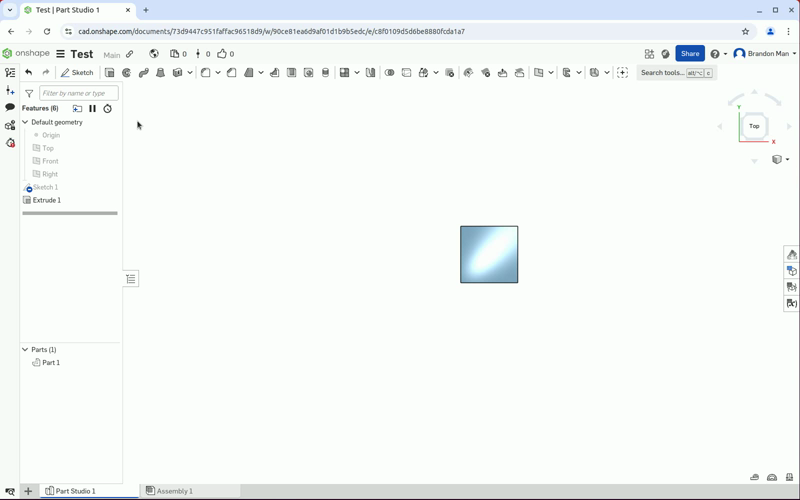
key(shift+h)
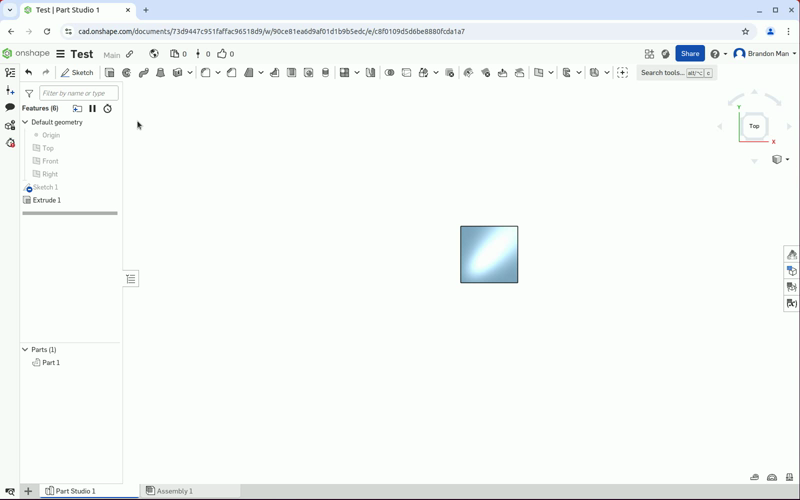
mouse_move(73, 189)
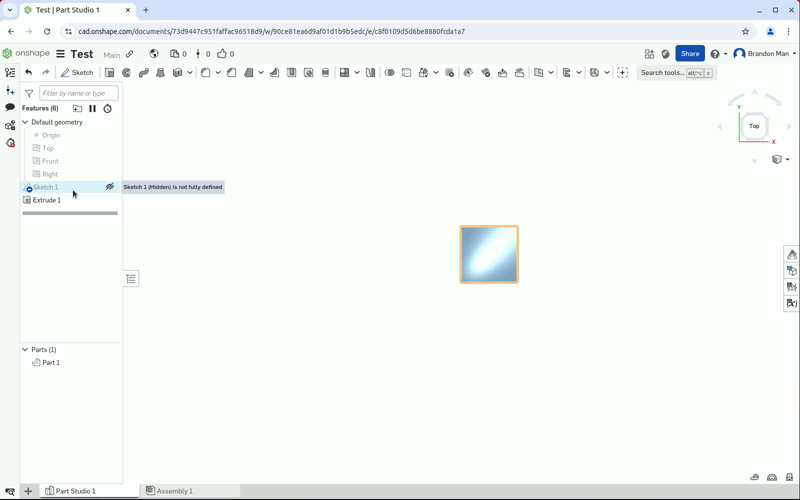
click(73, 189)
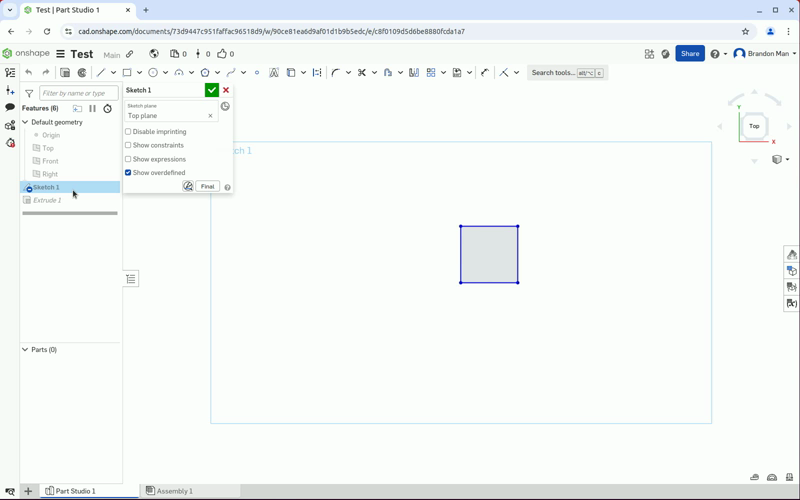
mouse_move(229, 92)
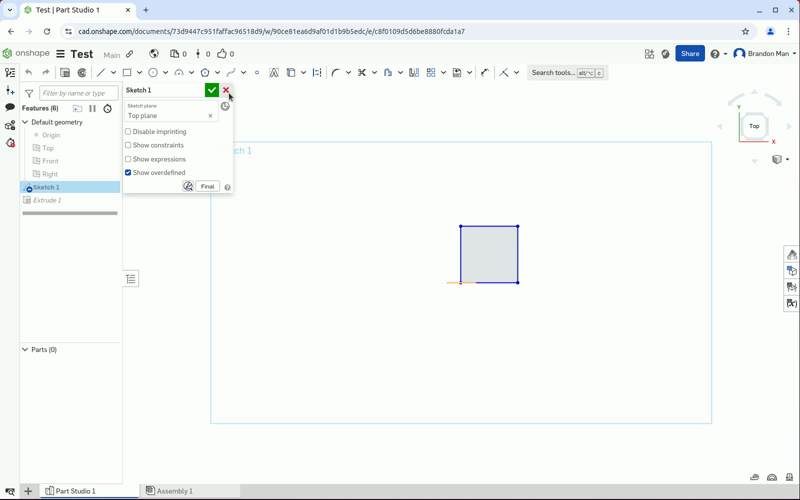
click(229, 92)
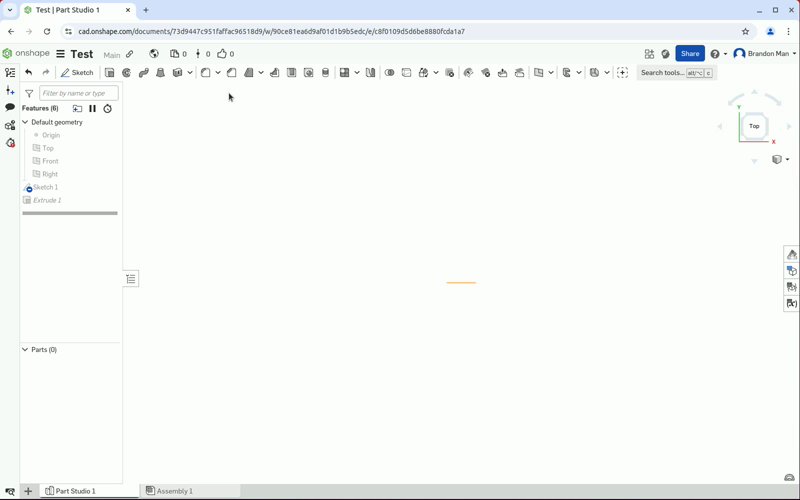
mouse_move(541, 75)
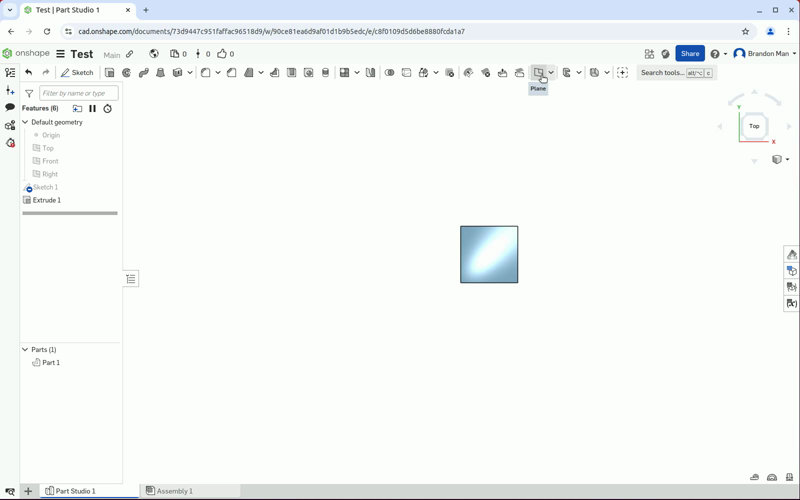
click(541, 75)
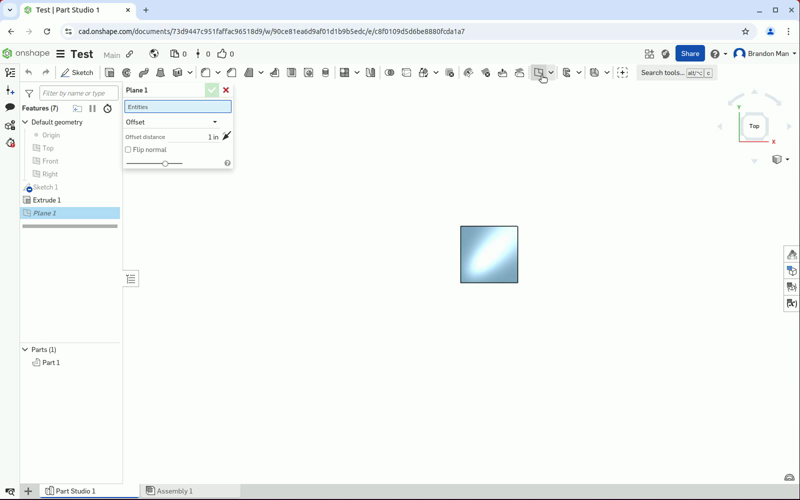
mouse_move(73, 150)
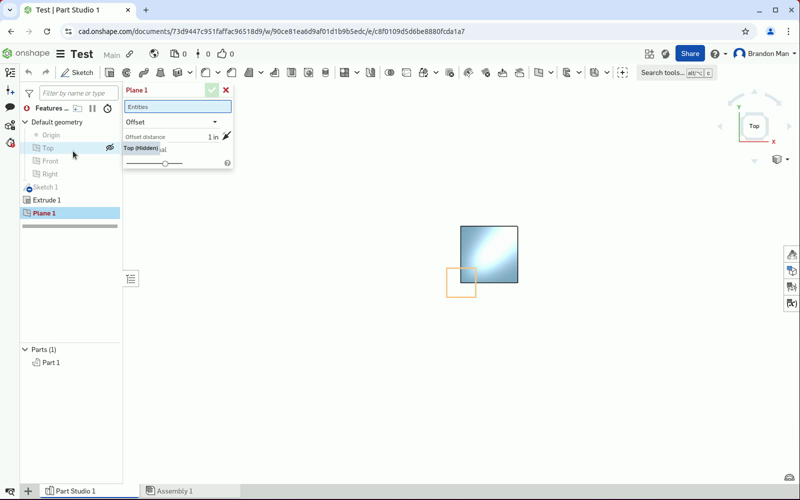
click(73, 150)
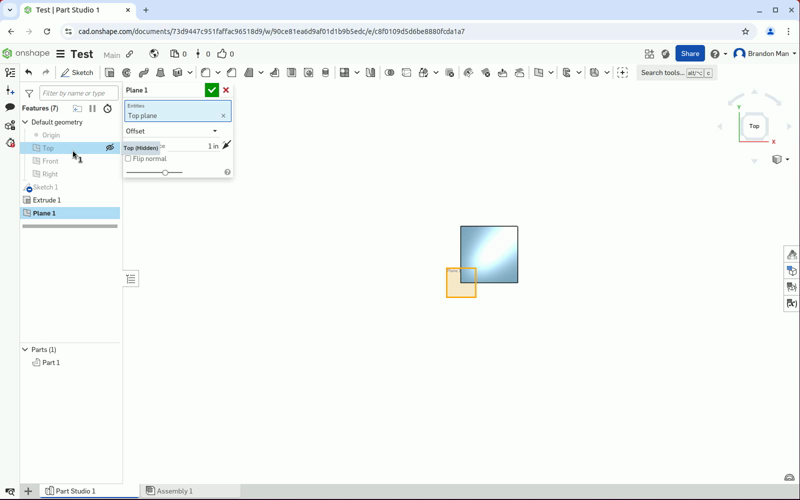
key(tab, 2)
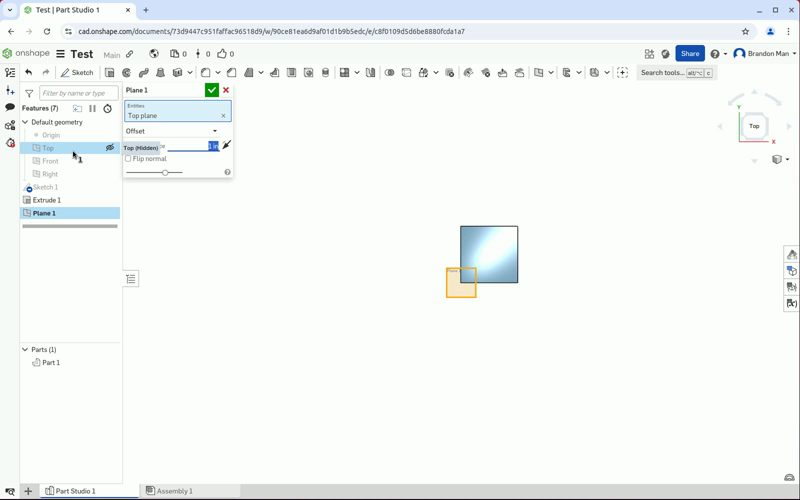
text(23.108)
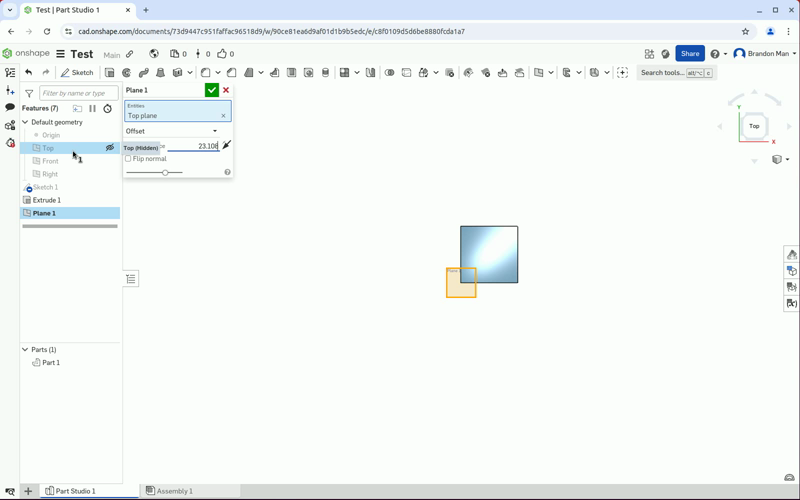
key(enter, 2)
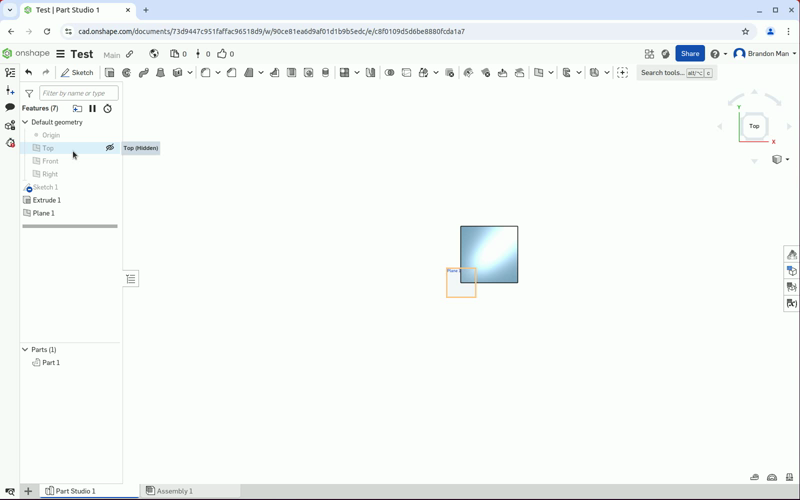
key(shift+s)
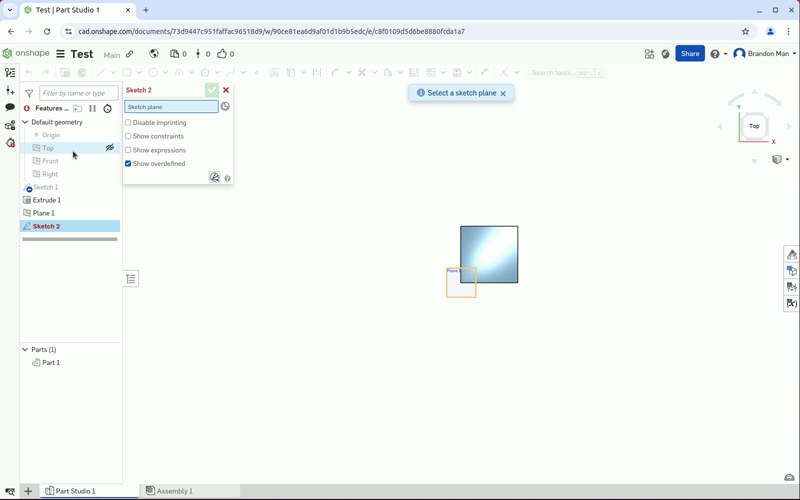
mouse_move(73, 215)
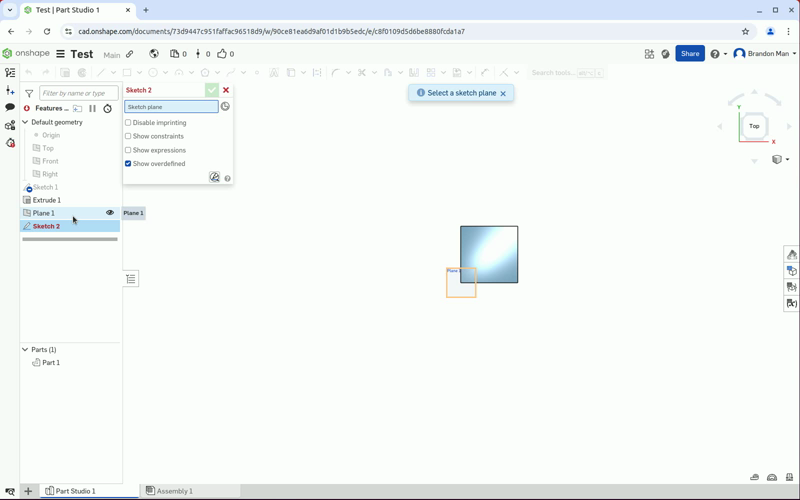
click(73, 215)
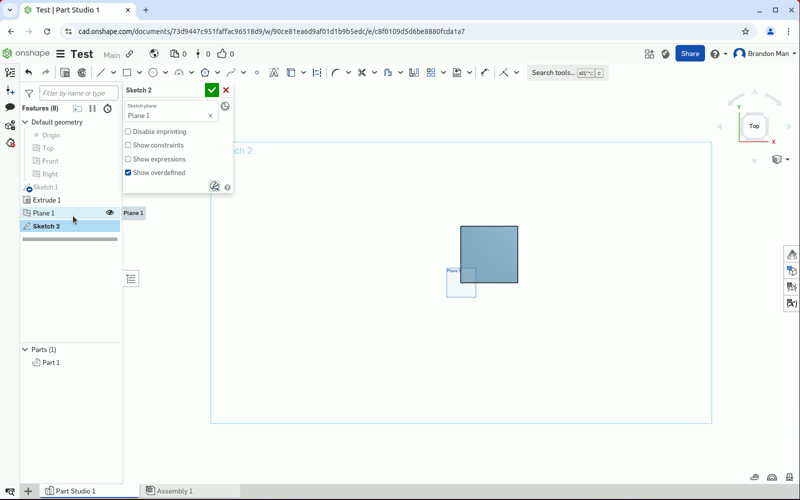
mouse_move(73, 352)
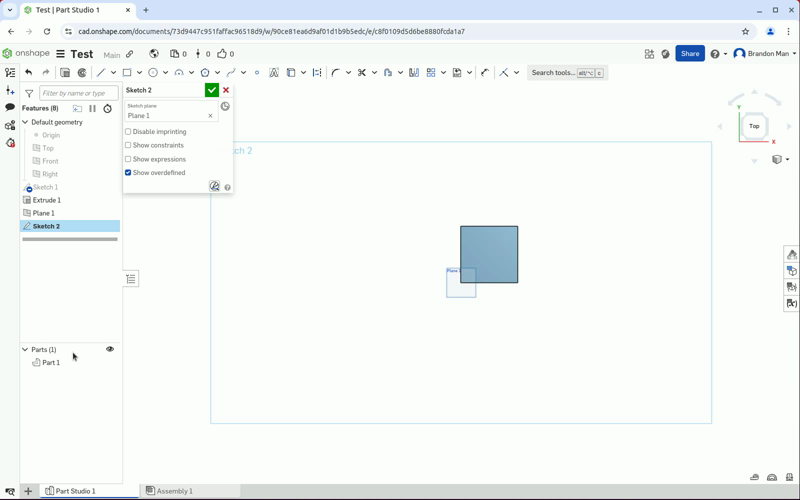
key(y)
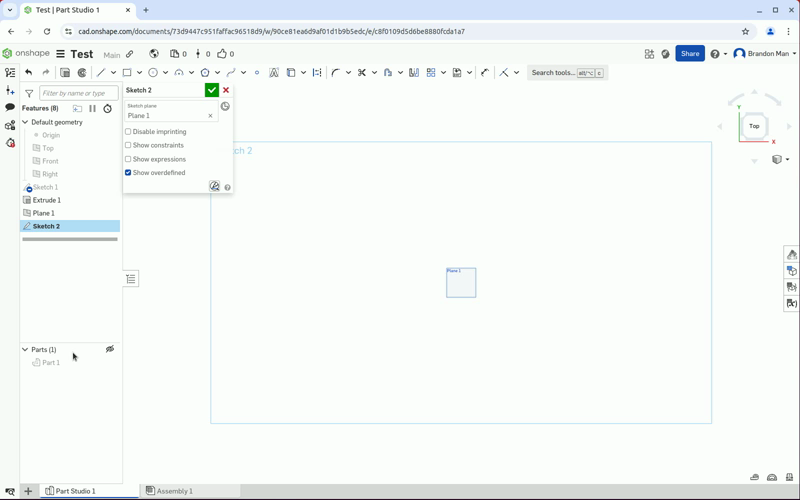
key(l)
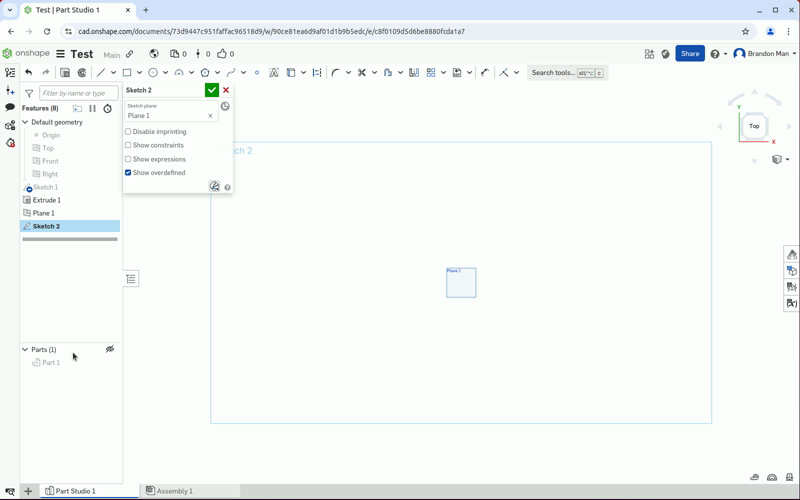
key_down(shift)
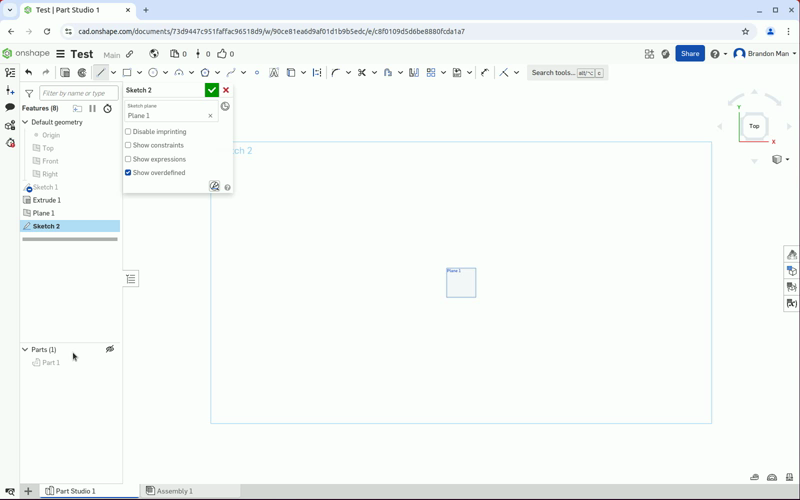
mouse_move(463, 280)
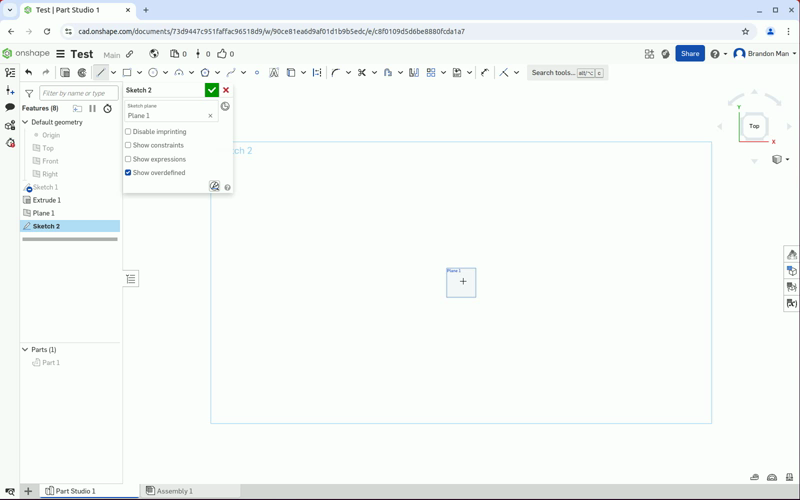
click(463, 280)
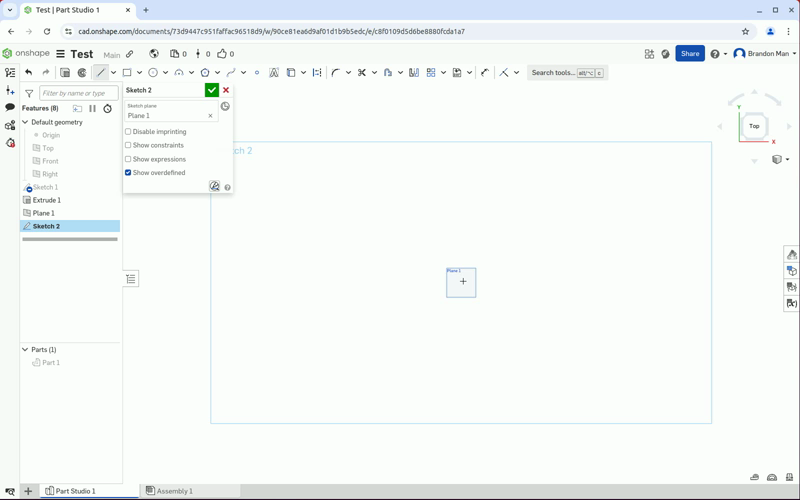
key_up(shift)
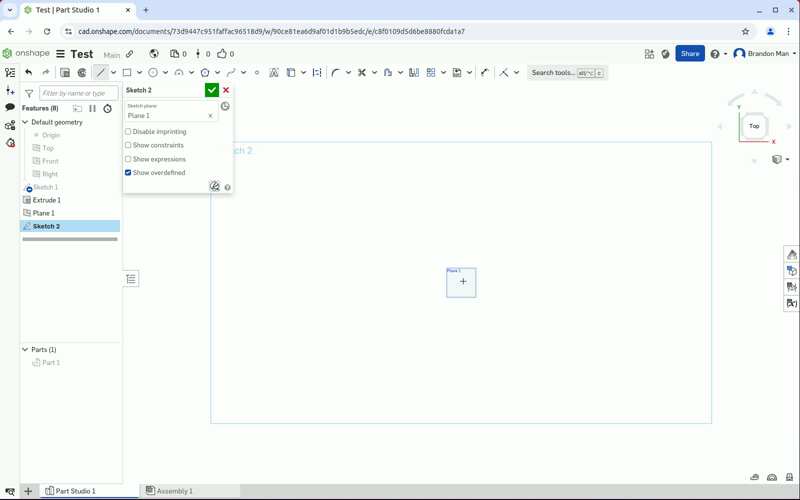
key_down(shift)
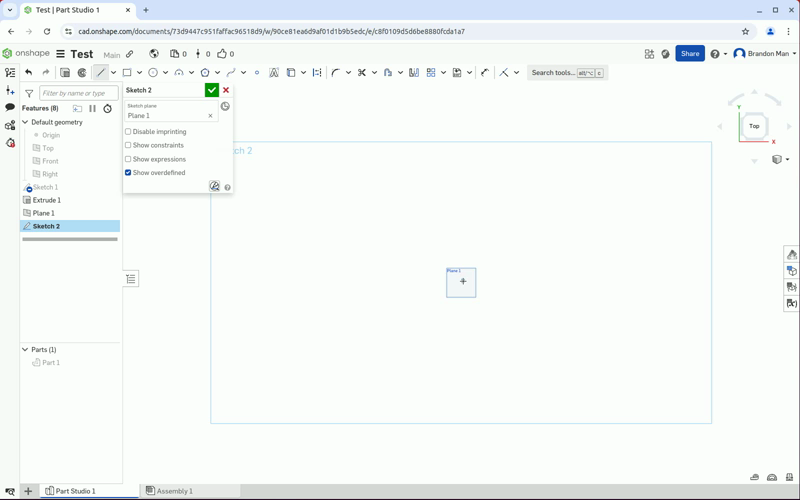
mouse_move(493, 280)
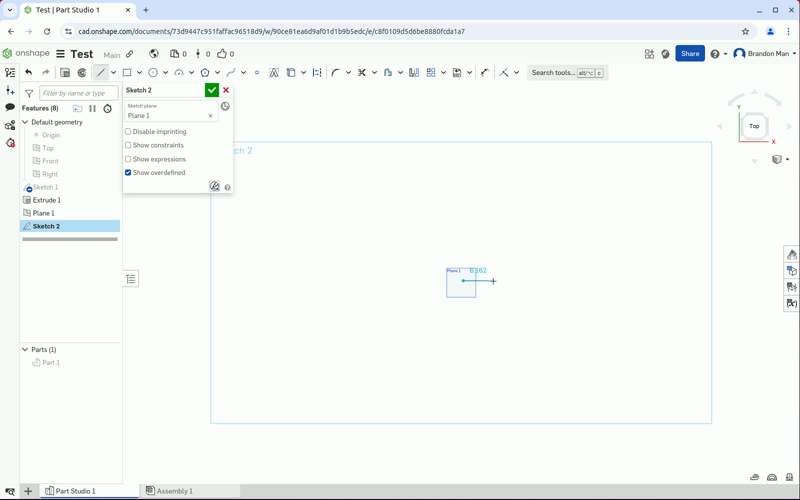
mouse_move(514, 280)
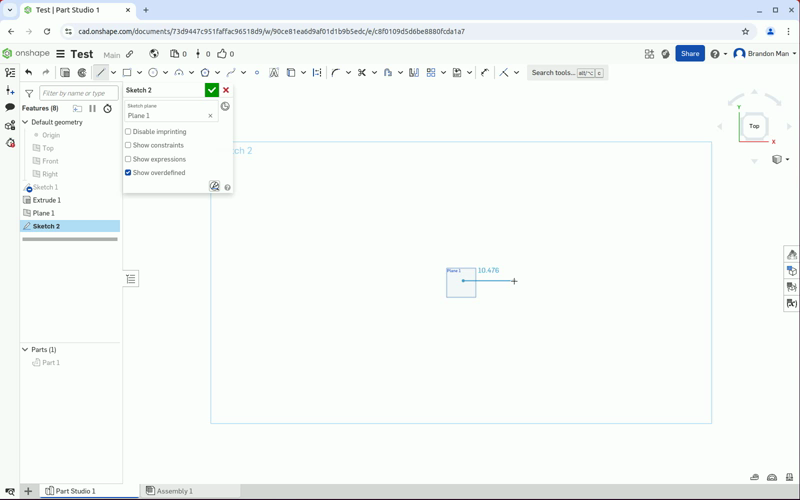
click(514, 280)
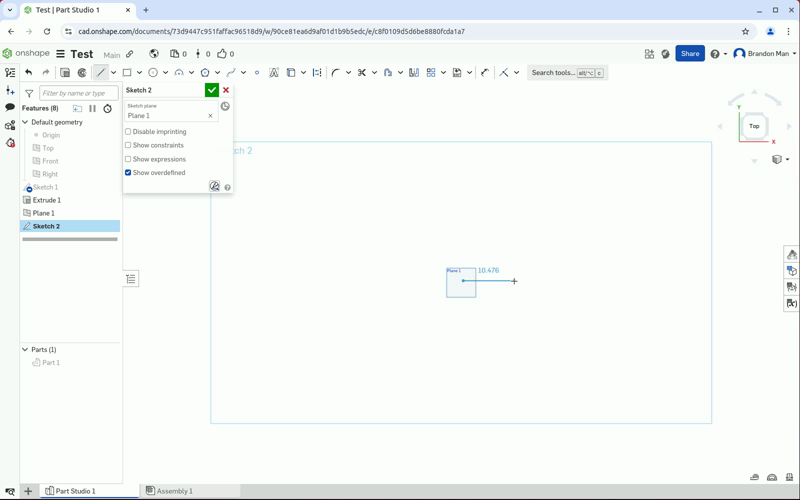
key_up(shift)
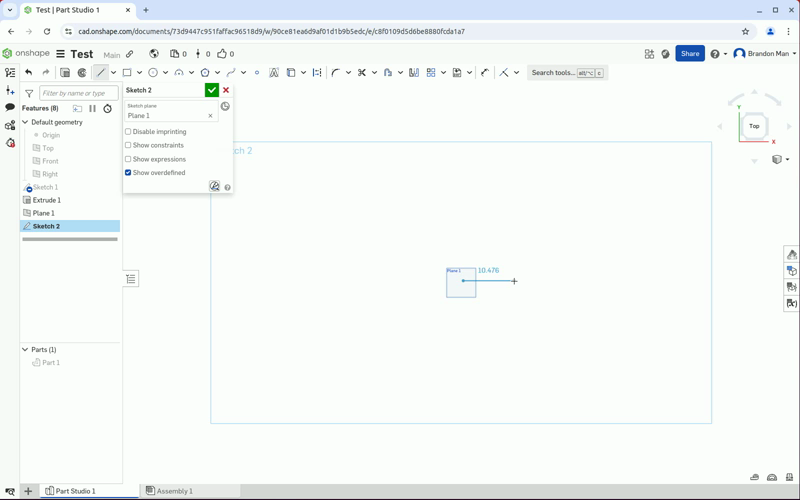
key_down(shift)
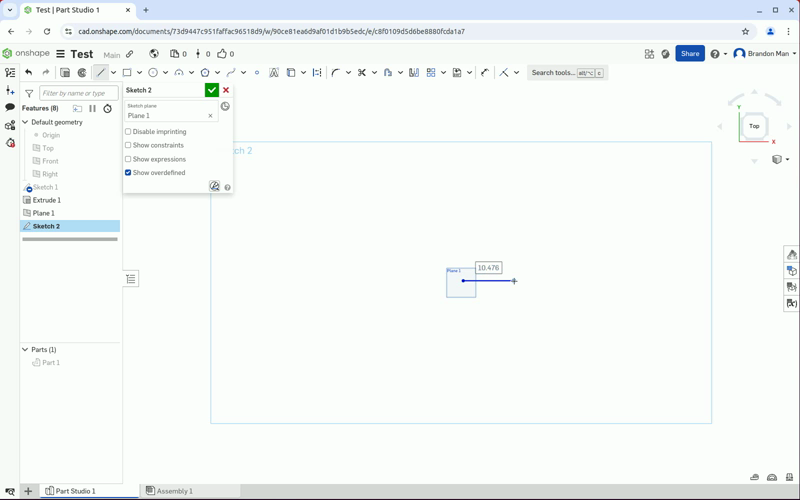
mouse_move(544, 280)
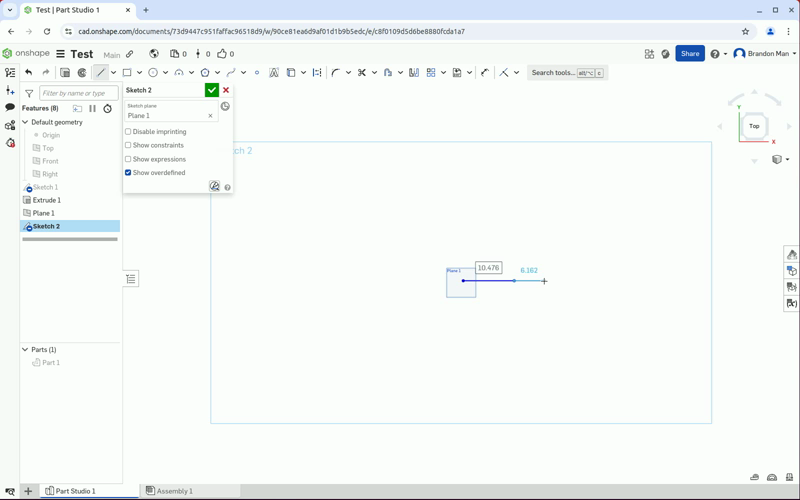
mouse_move(514, 229)
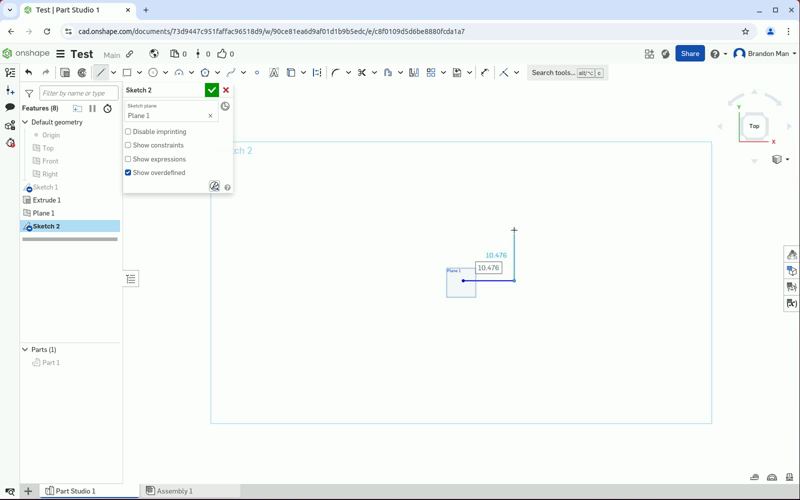
click(514, 229)
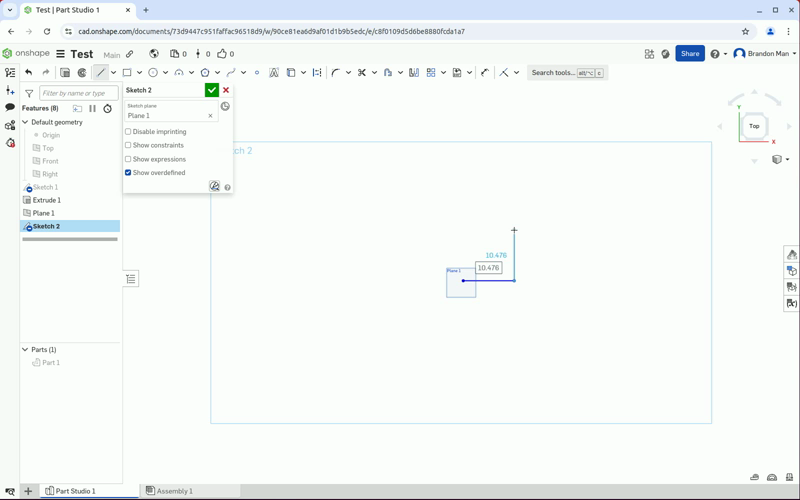
key_up(shift)
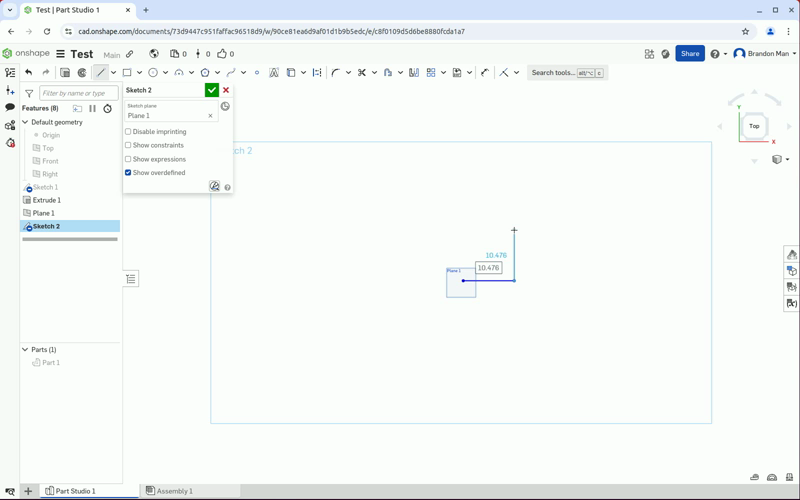
key_down(shift)
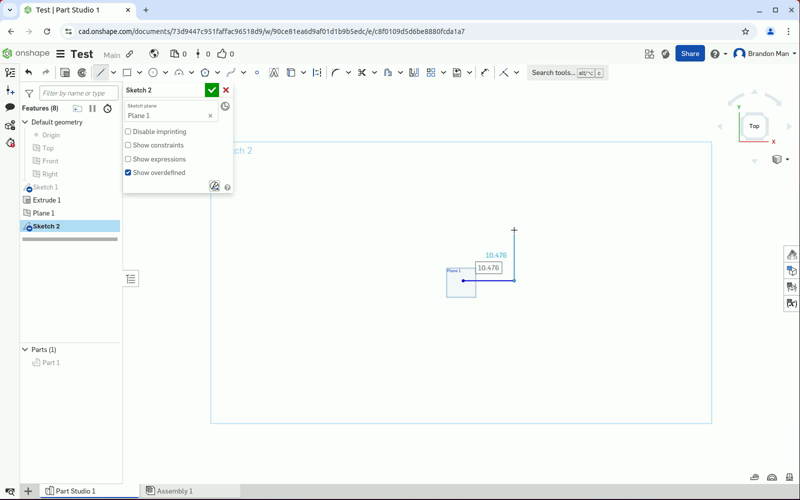
mouse_move(544, 229)
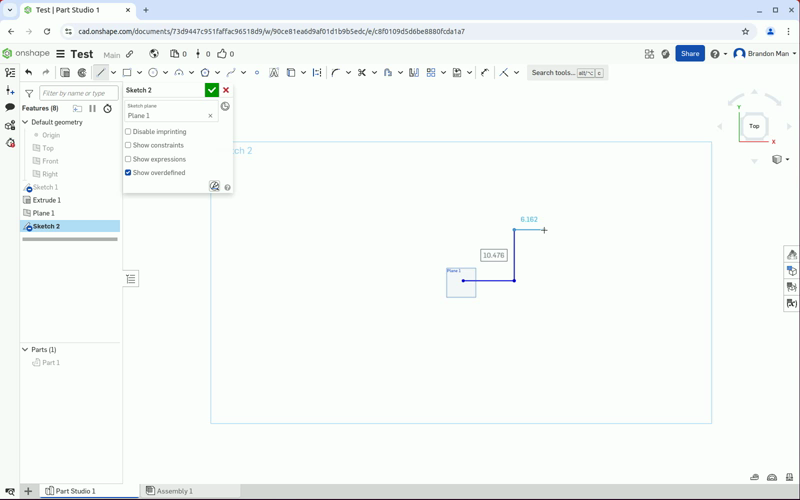
mouse_move(463, 229)
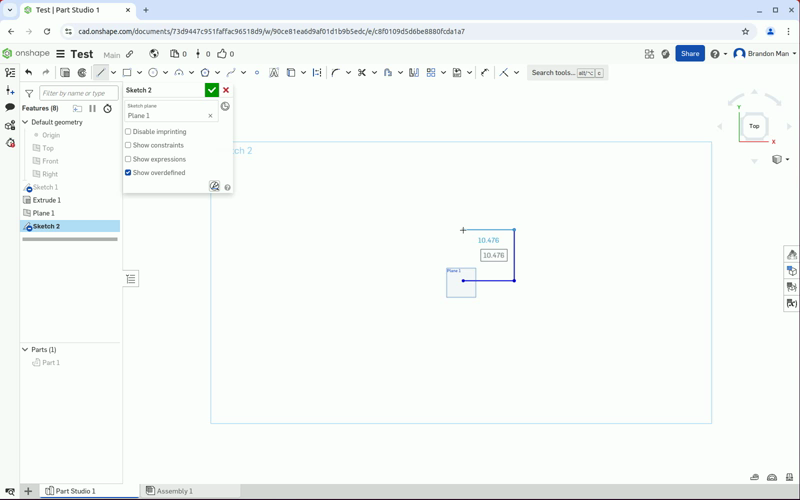
click(463, 229)
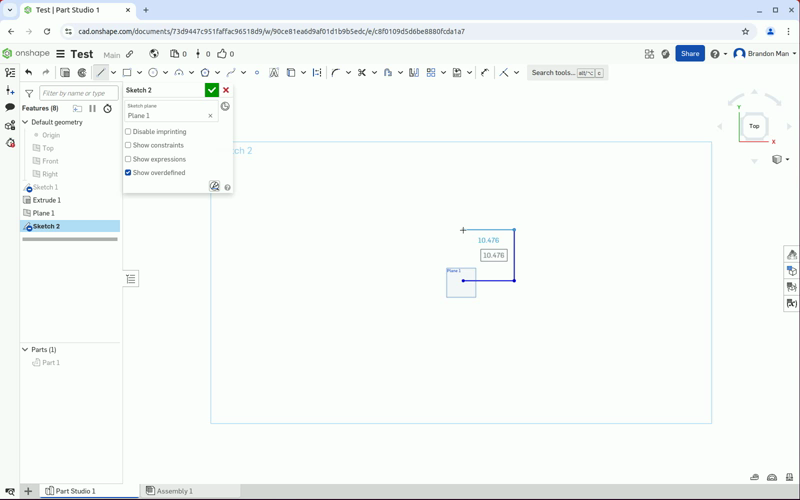
key_up(shift)
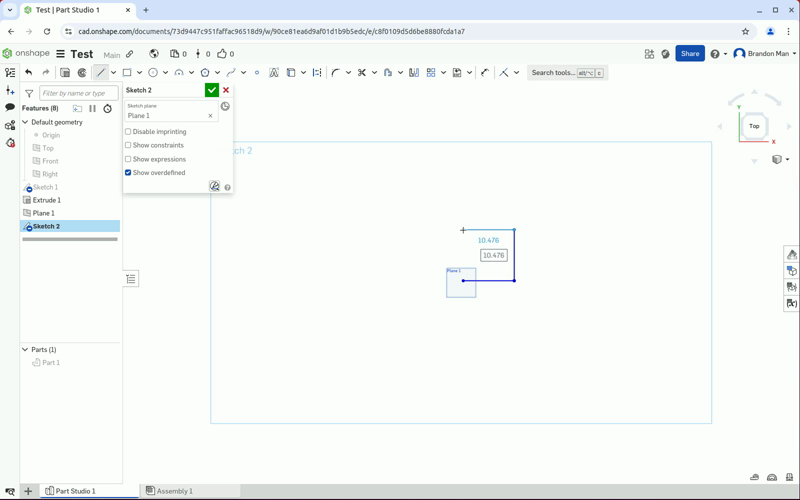
mouse_move(493, 229)
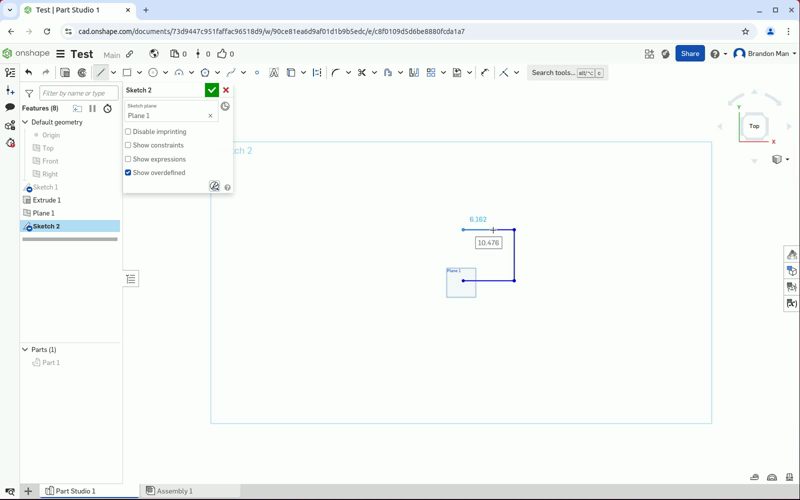
key_down(shift)
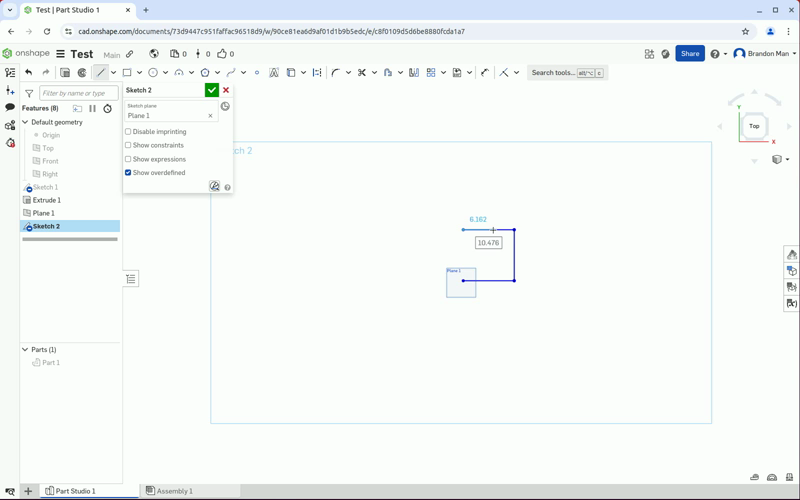
mouse_move(463, 280)
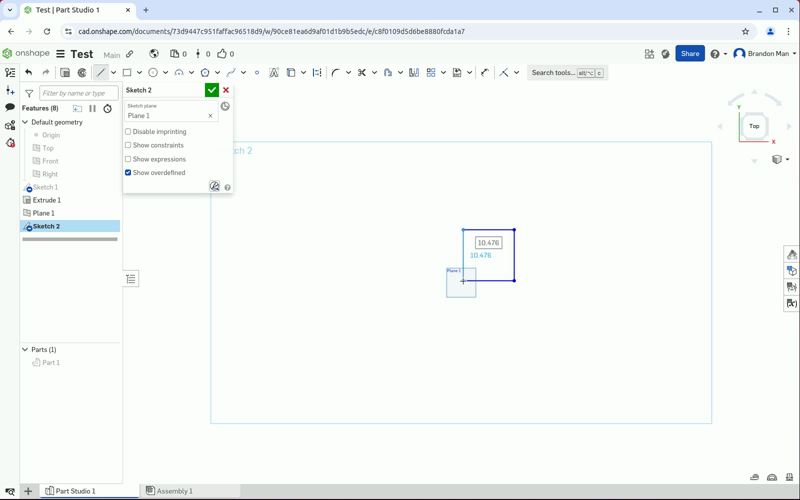
key_up(shift)
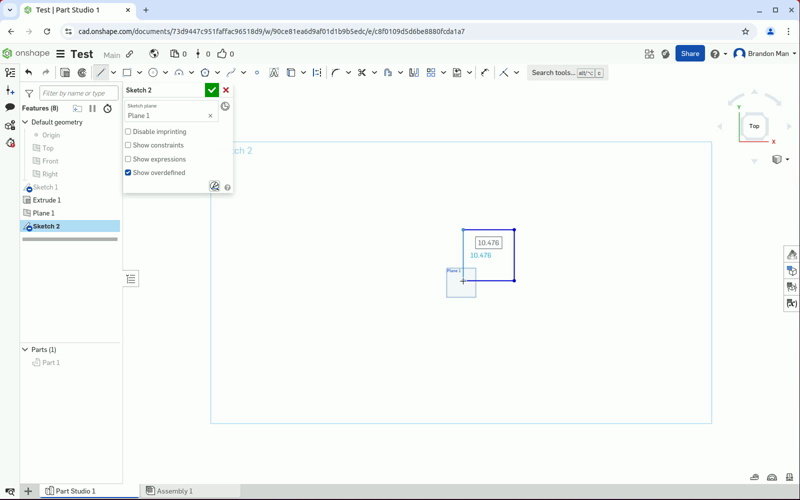
click(463, 280)
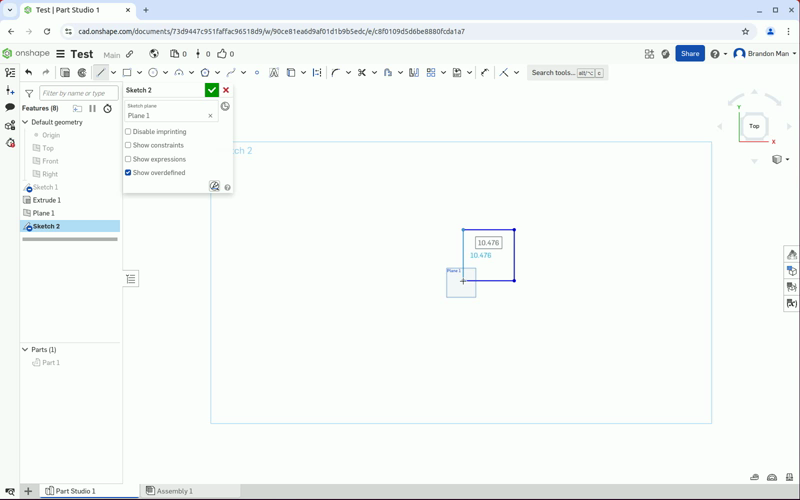
key(esc)
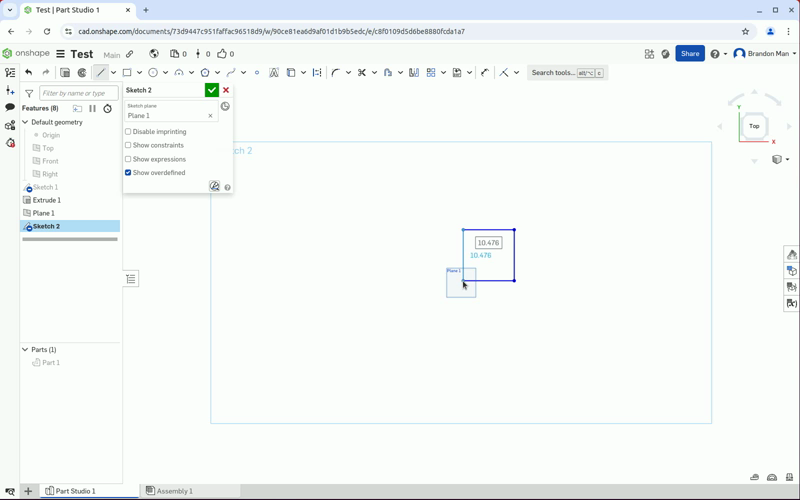
mouse_move(508, 271)
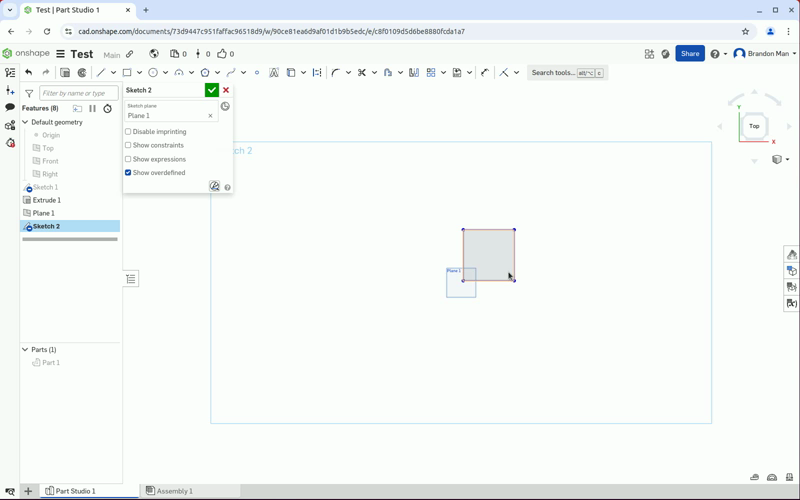
click(508, 271)
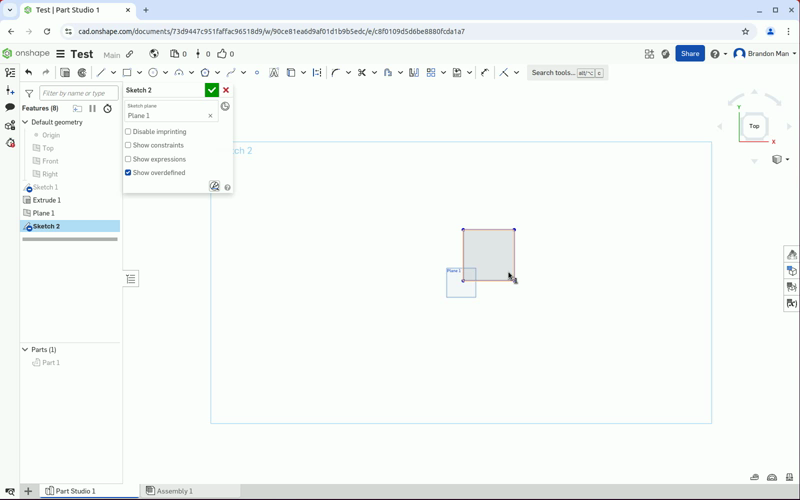
mouse_move(73, 352)
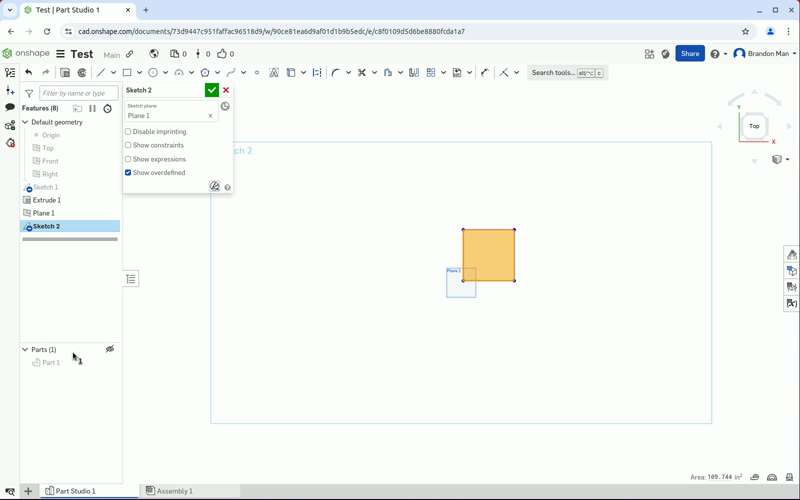
key(shift+y)
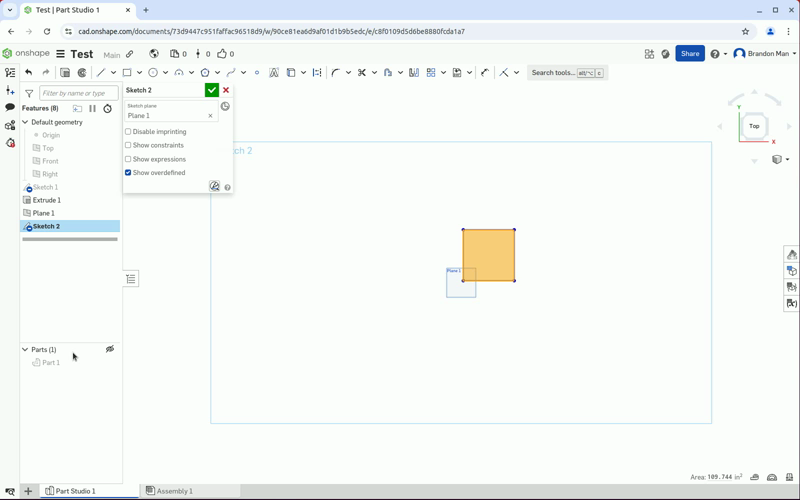
key(shift+e)
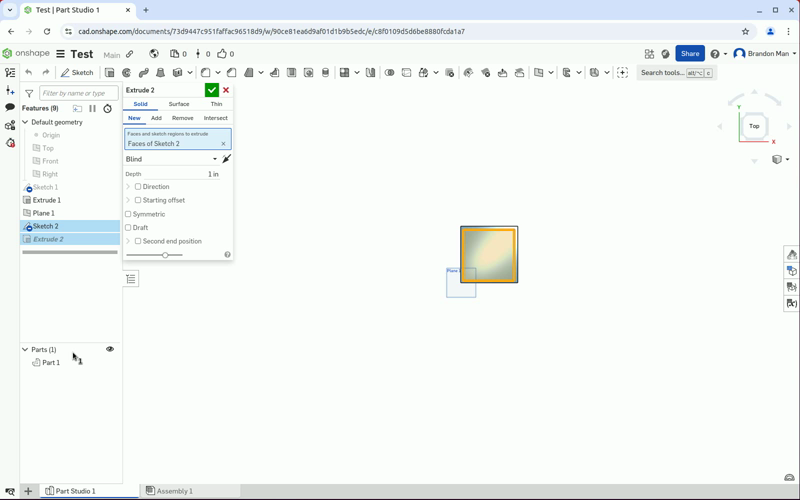
mouse_move(143, 106)
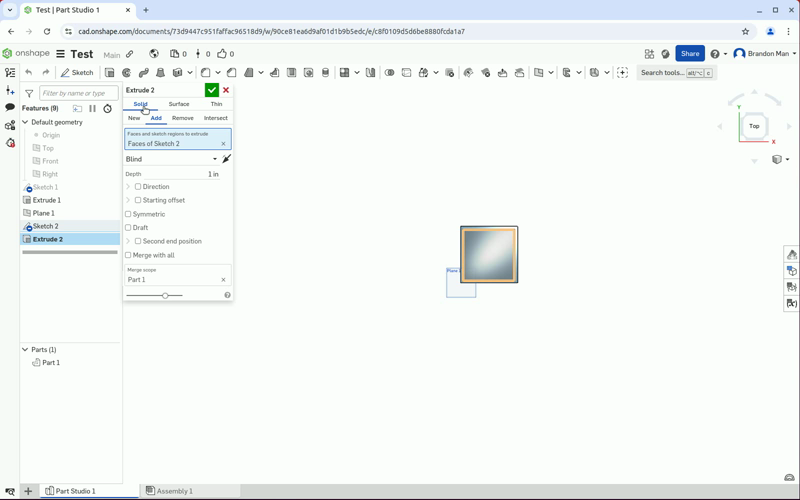
click(143, 106)
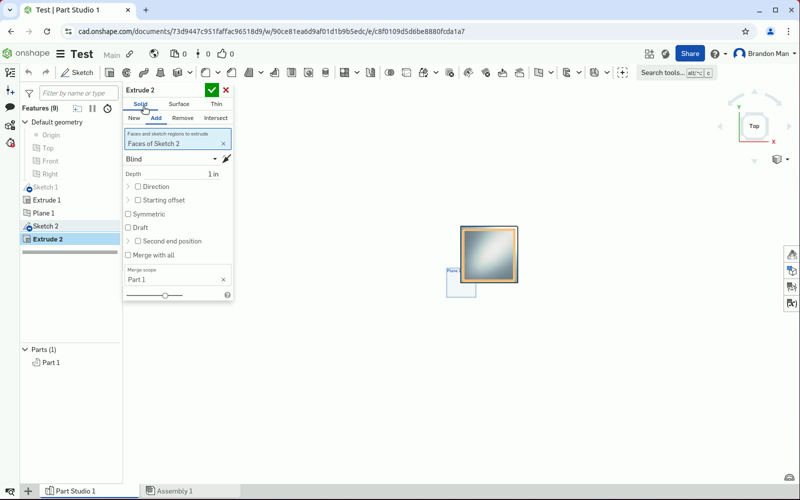
mouse_move(186, 120)
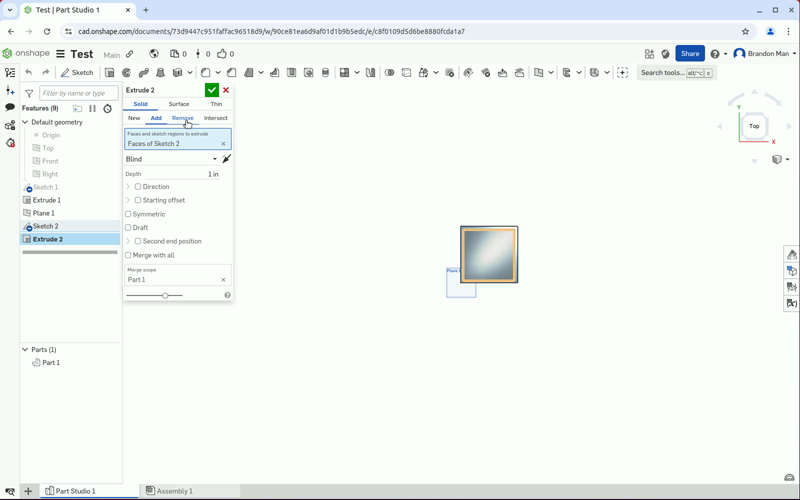
click(186, 120)
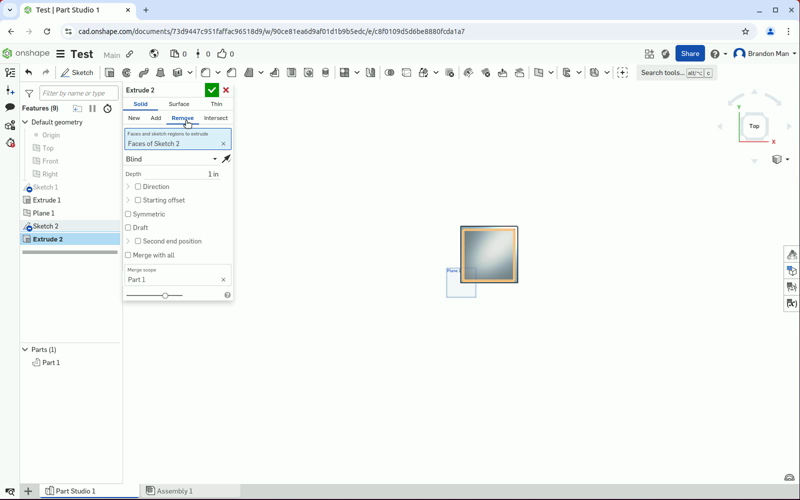
key(tab, 4)
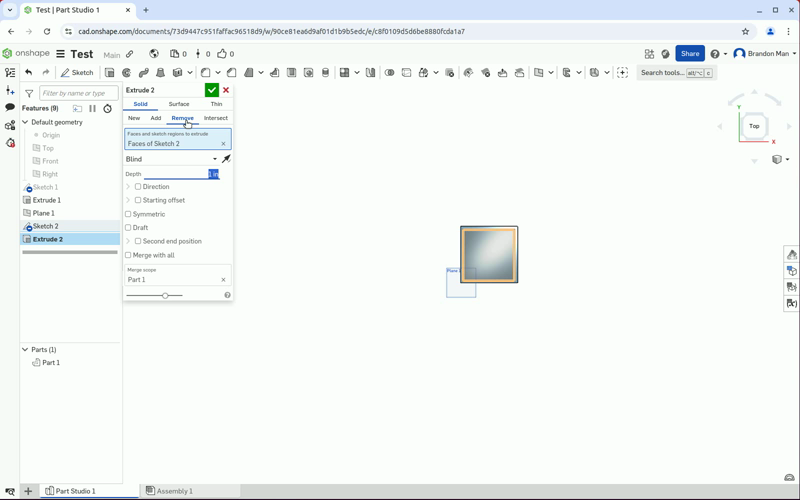
text(21.905)
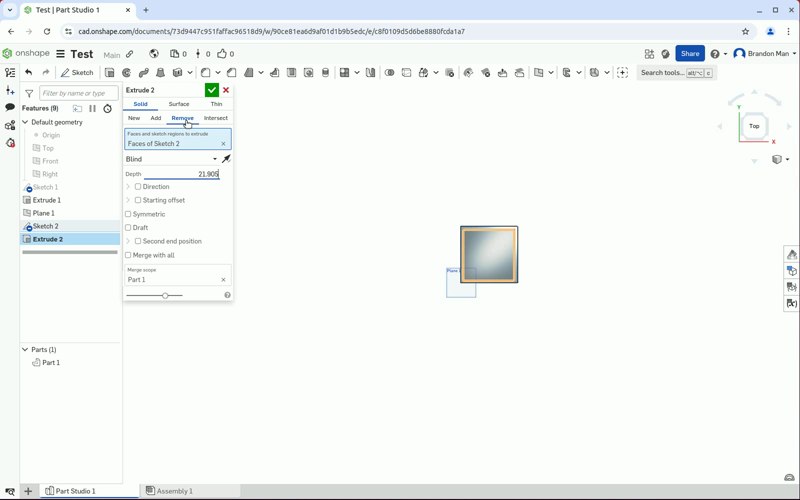
key(tab, 6)
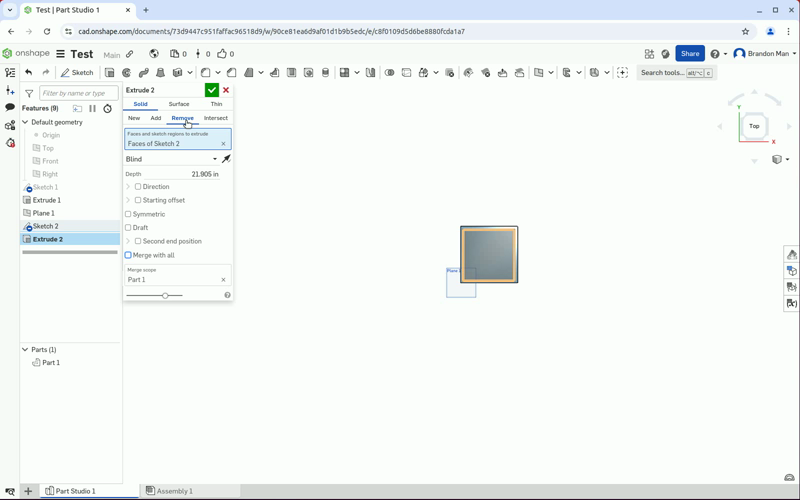
key(space)
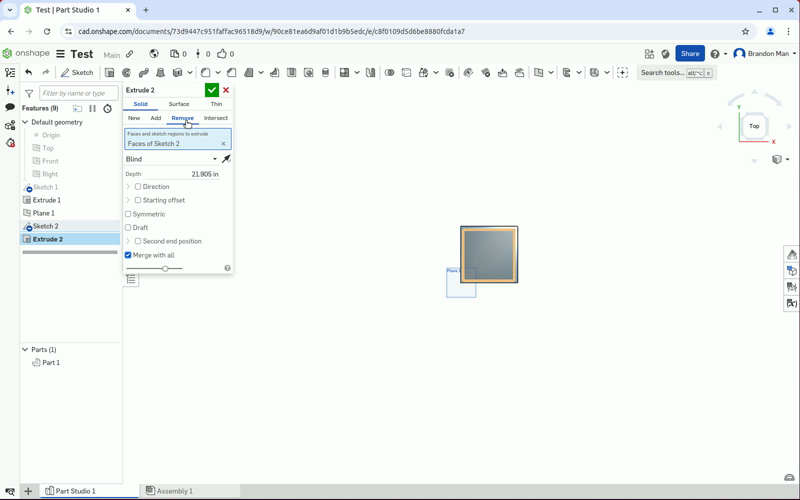
key(enter)
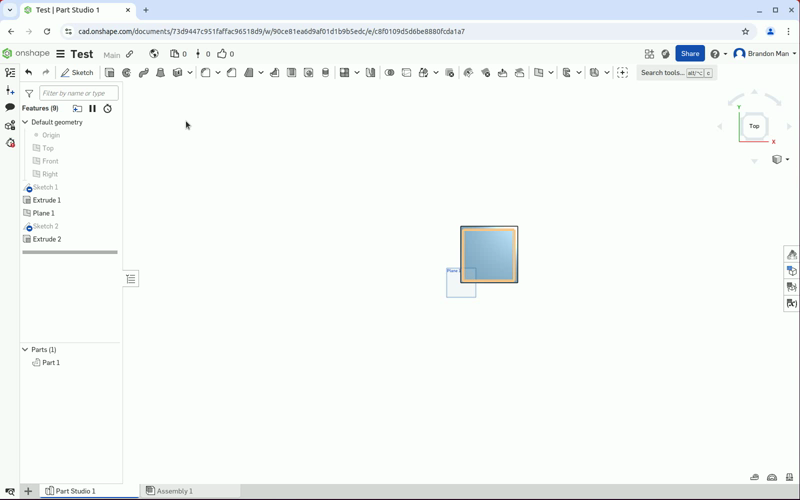
key(shift+h)
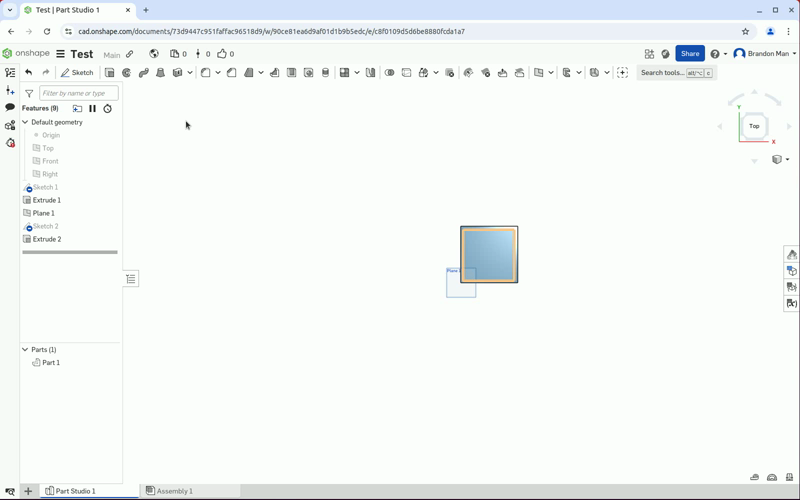
key(shift+h)
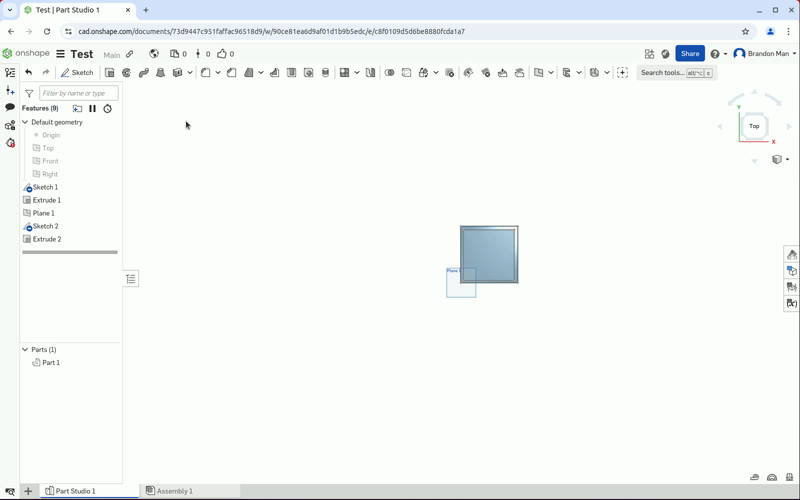
key(shift+7)
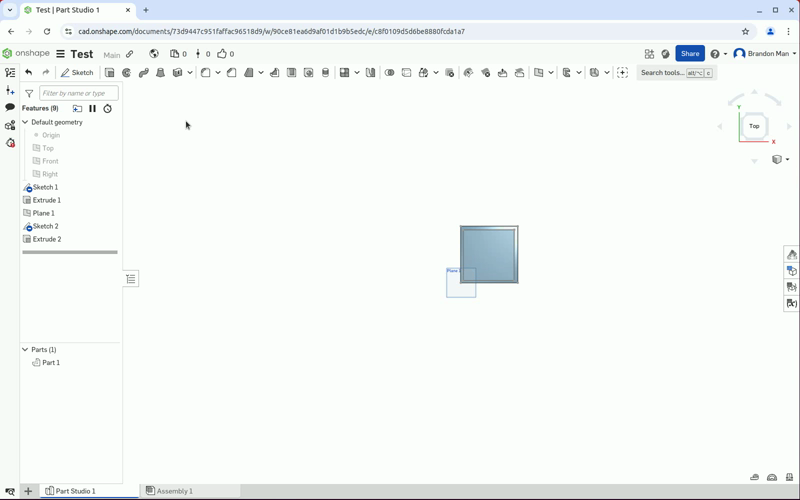
key(up, 3)
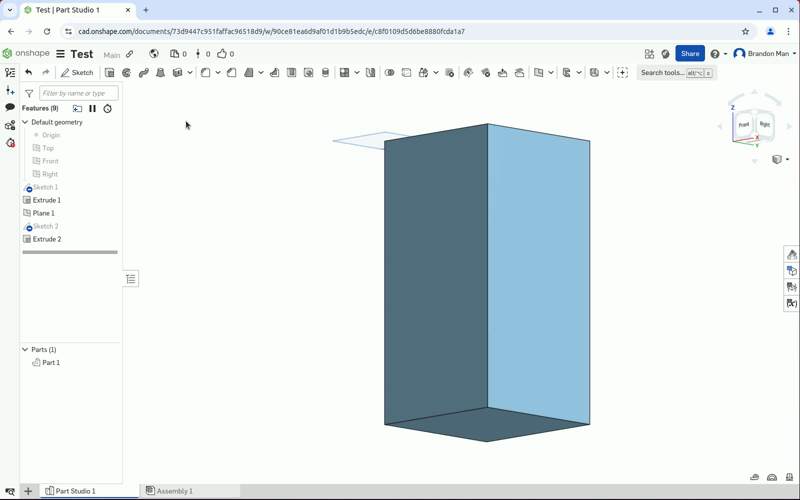
key(left, 3)
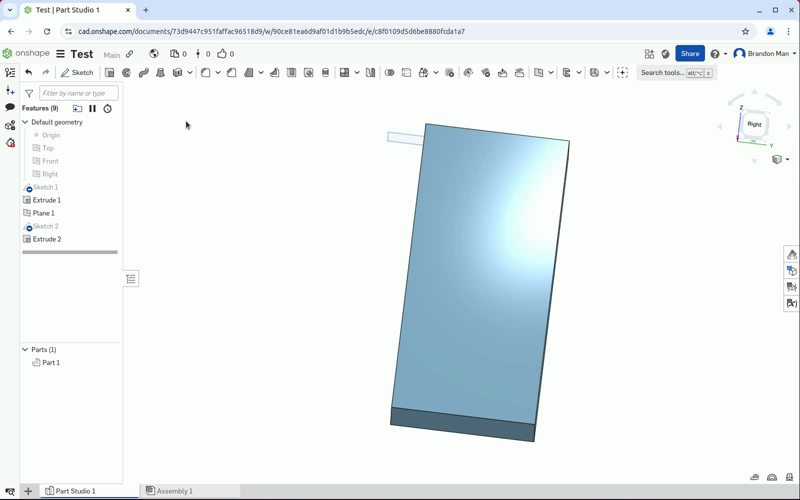
key(right, 3)
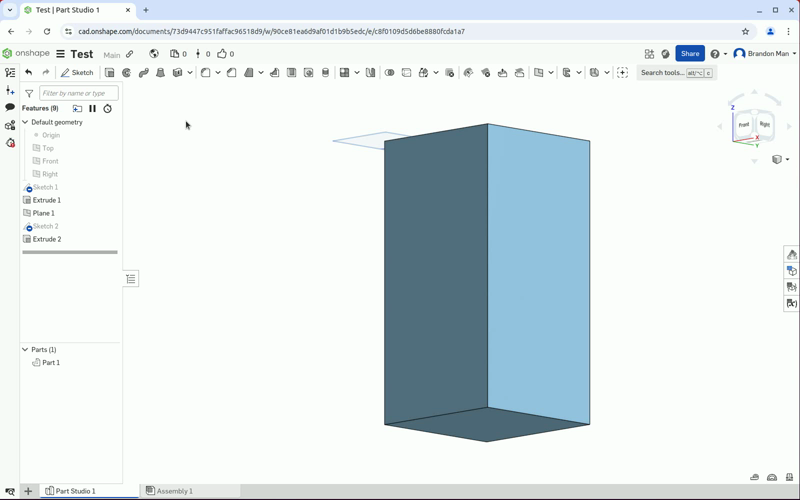
key(down, 3)
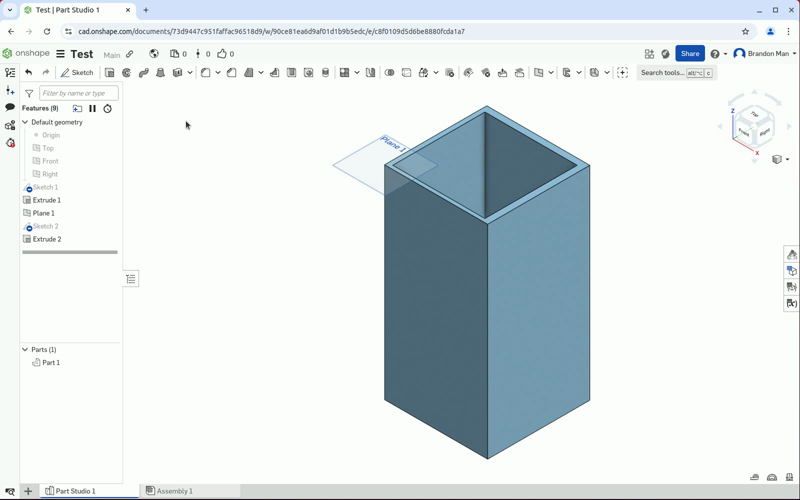
mouse_move(73, 189)
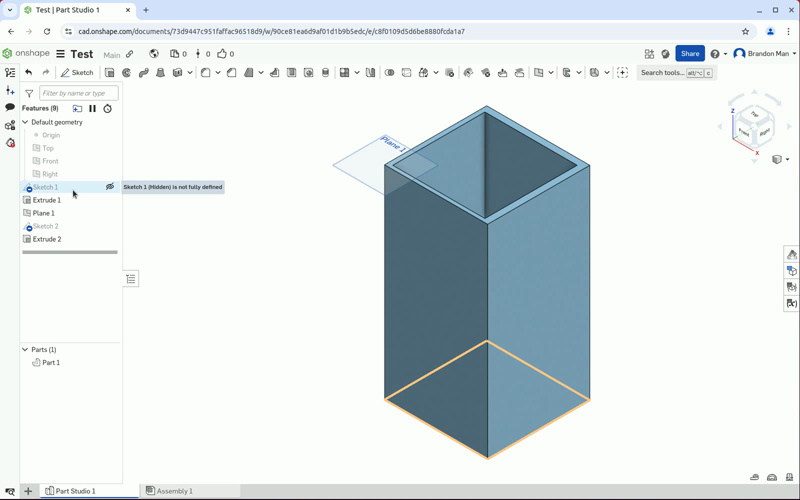
click(73, 189)